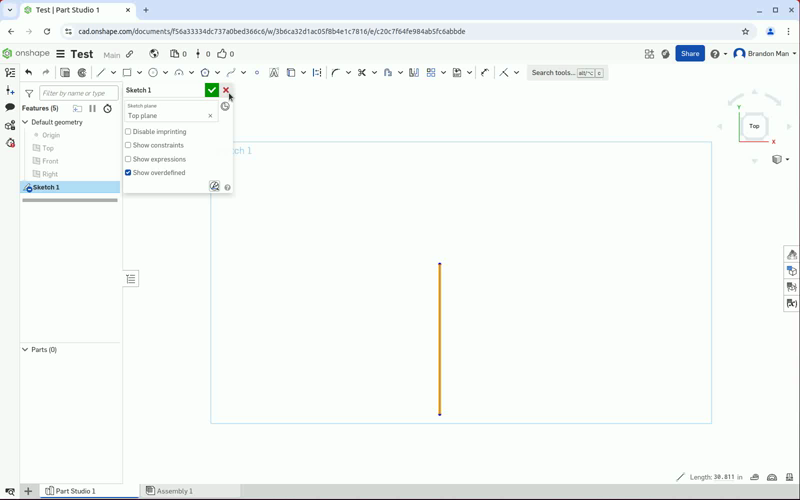
key(shift+h)
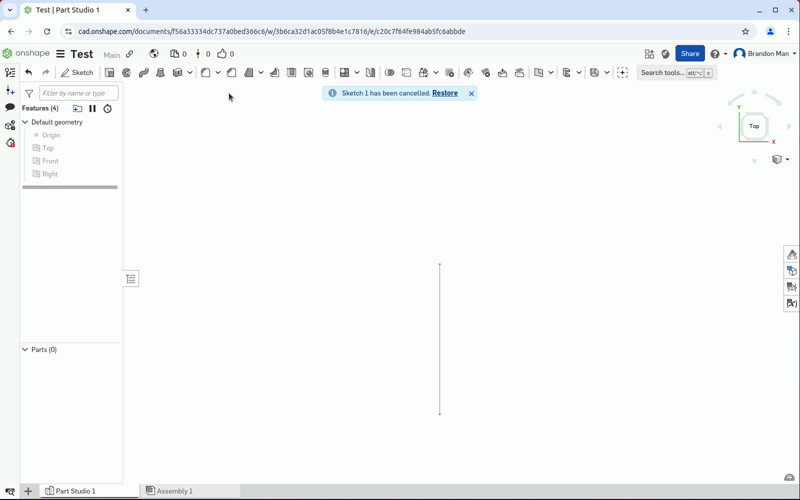
mouse_move(73, 352)
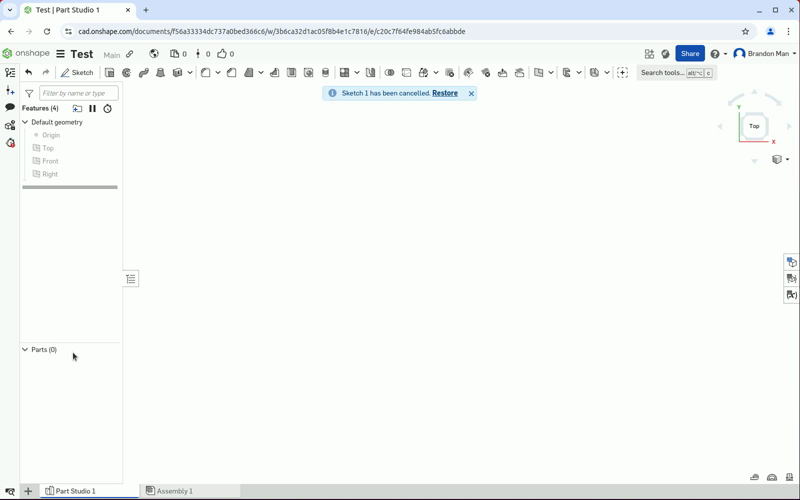
key(y)
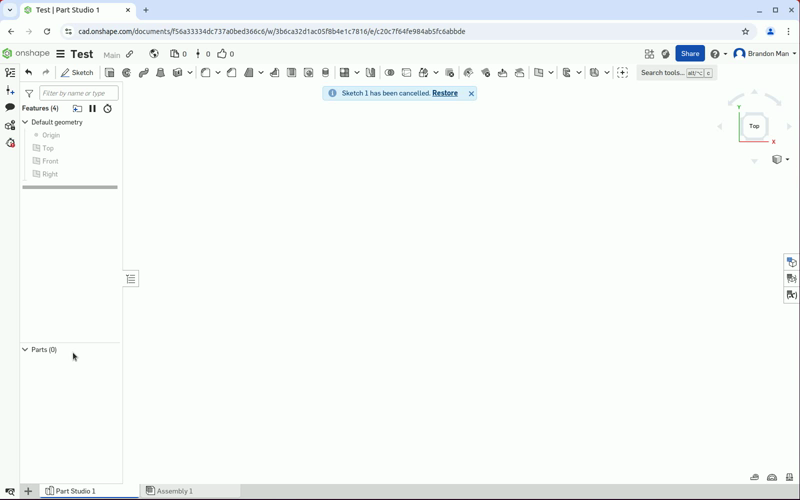
key(shift+p)
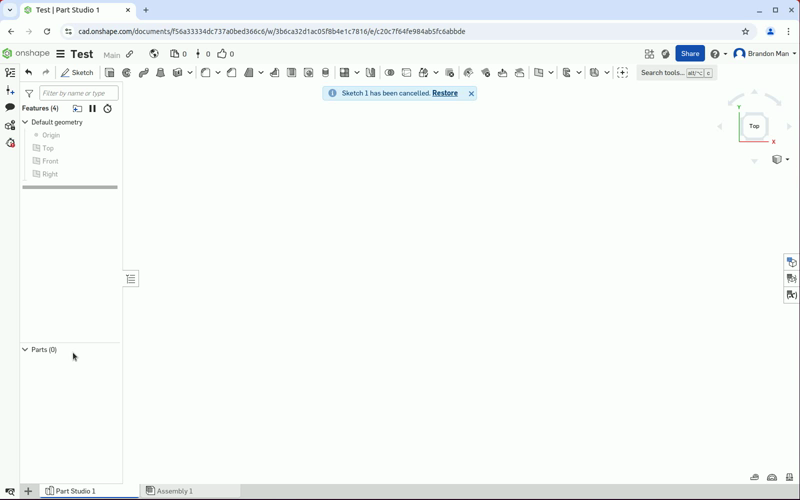
key(space)
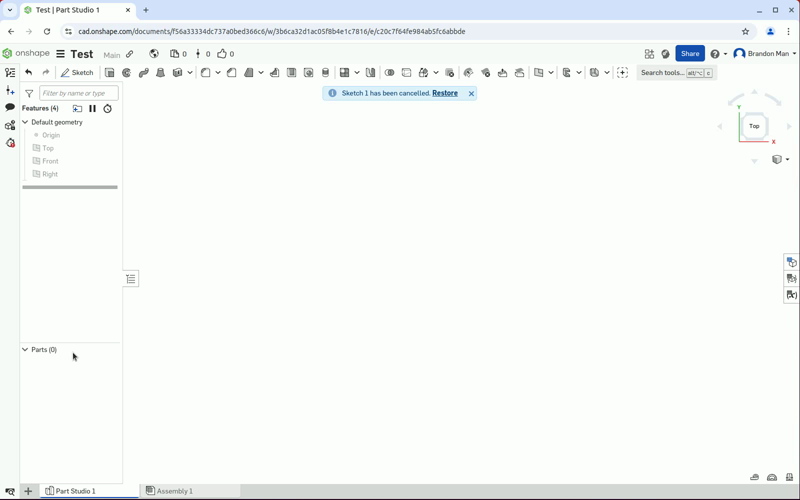
key_down(shift)
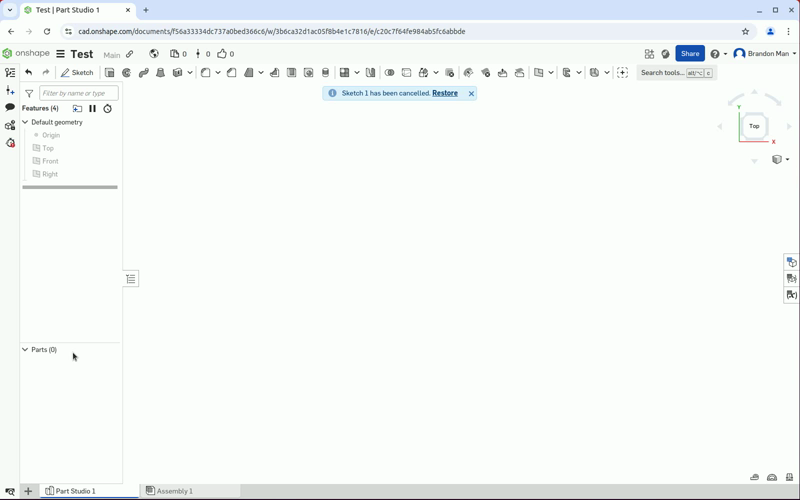
key(up)
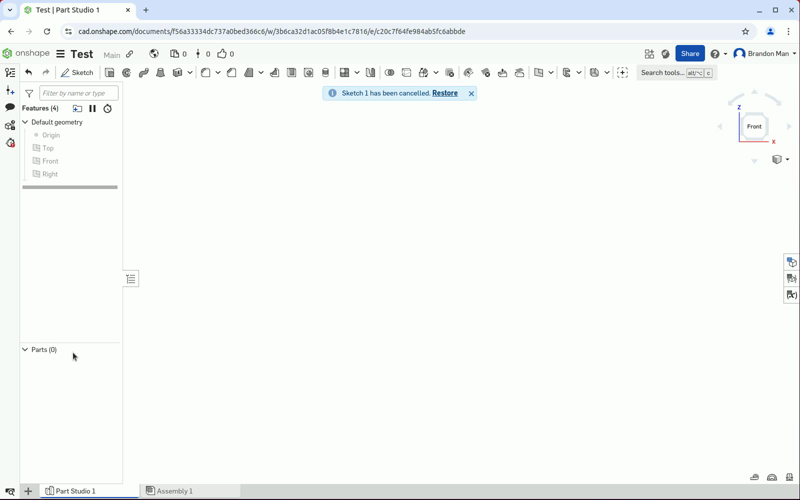
key_up(shift)
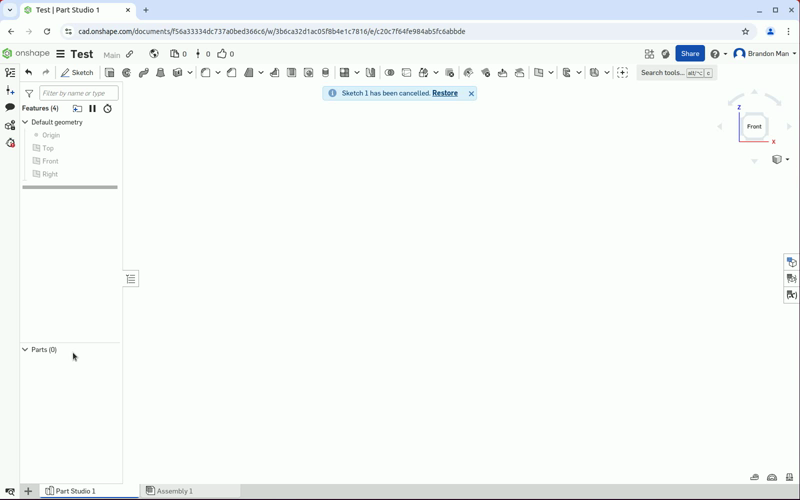
mouse_move(73, 352)
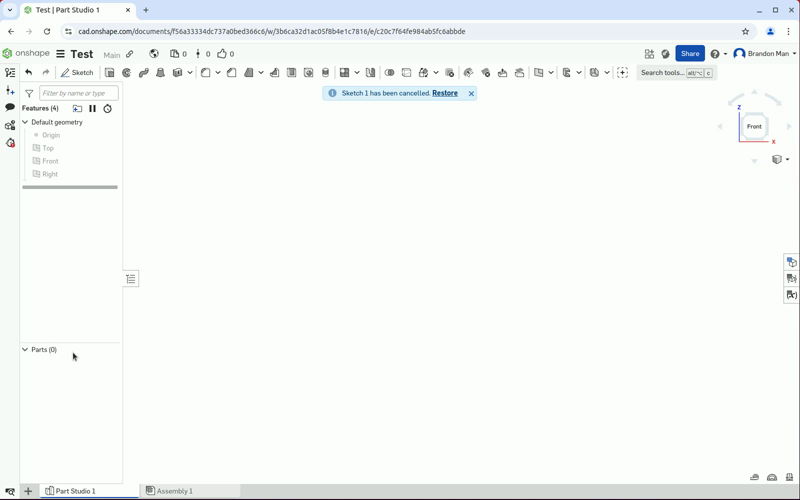
key(shift+y)
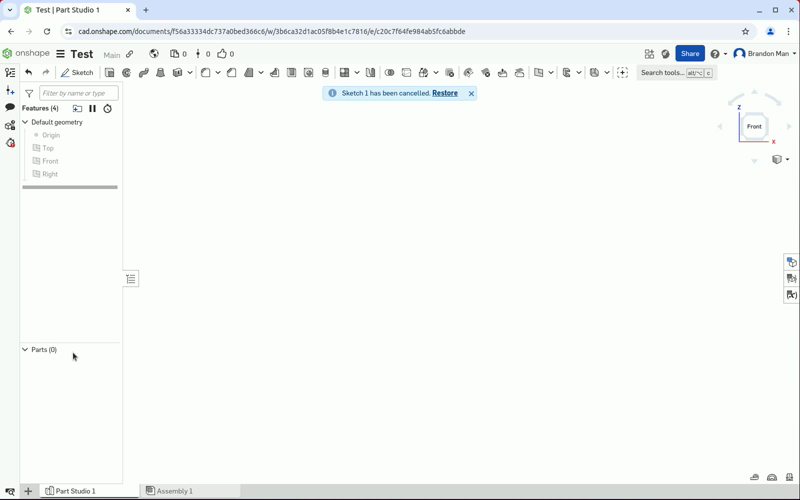
key(shift+s)
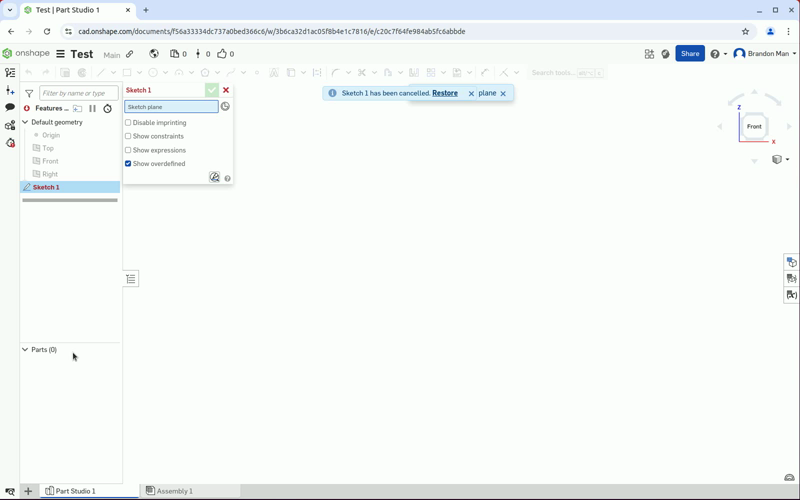
mouse_move(73, 163)
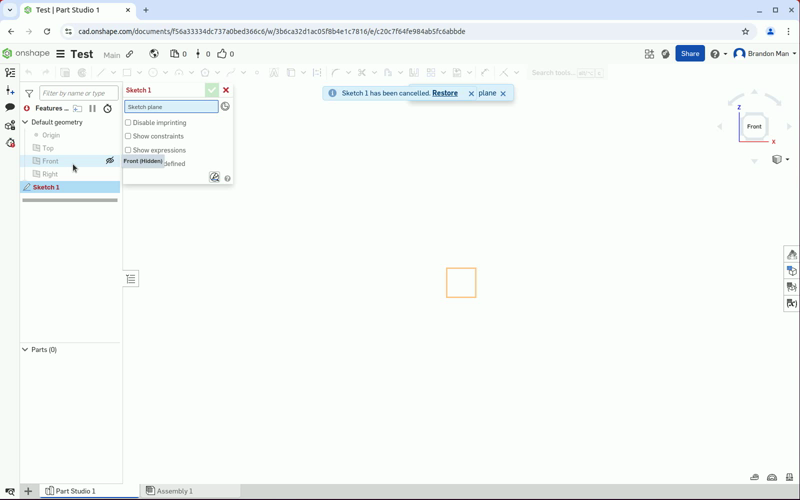
click(73, 163)
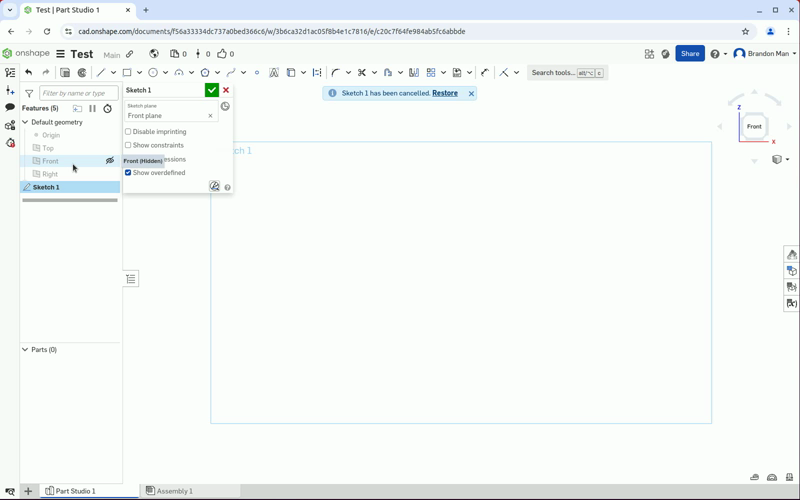
mouse_move(73, 352)
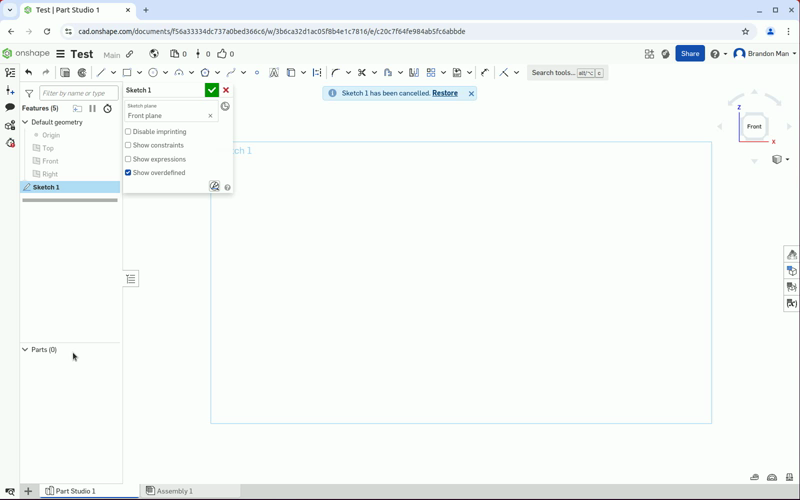
key(y)
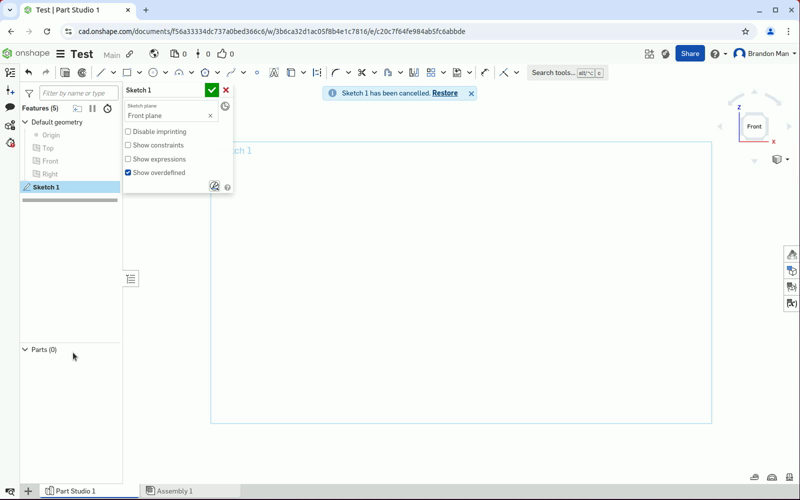
key(c)
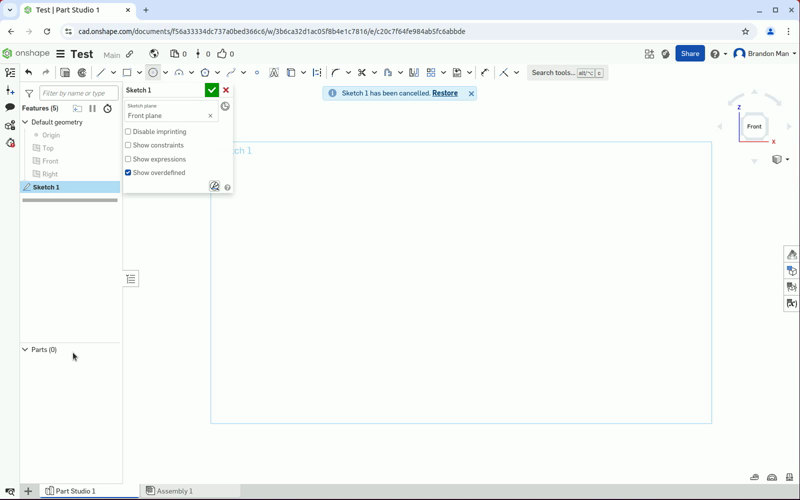
key_down(shift)
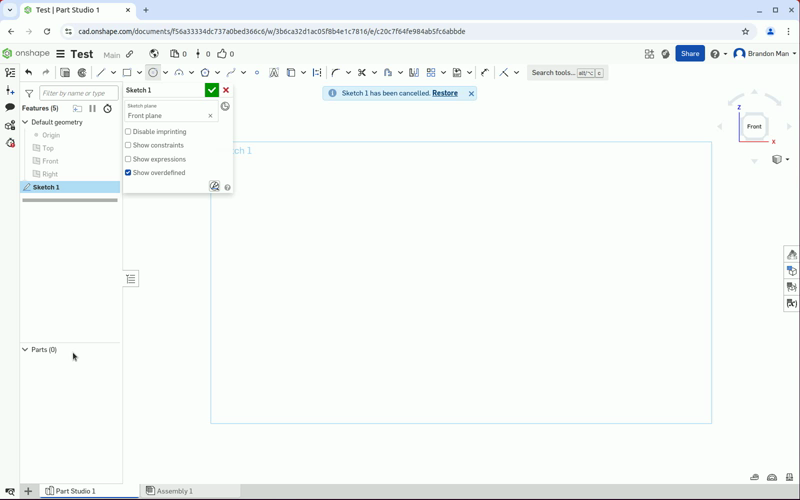
mouse_move(461, 282)
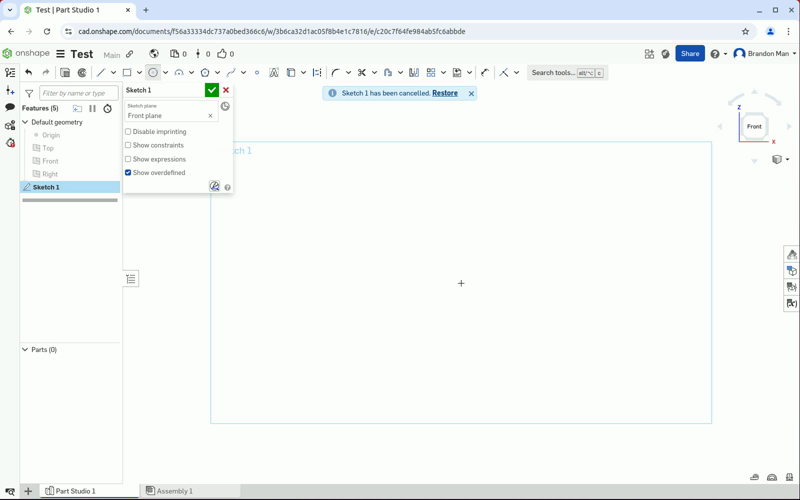
click(461, 282)
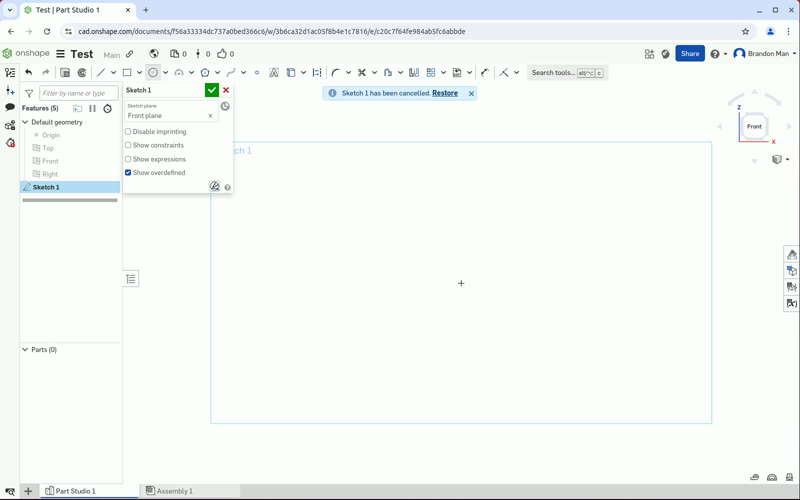
key_up(shift)
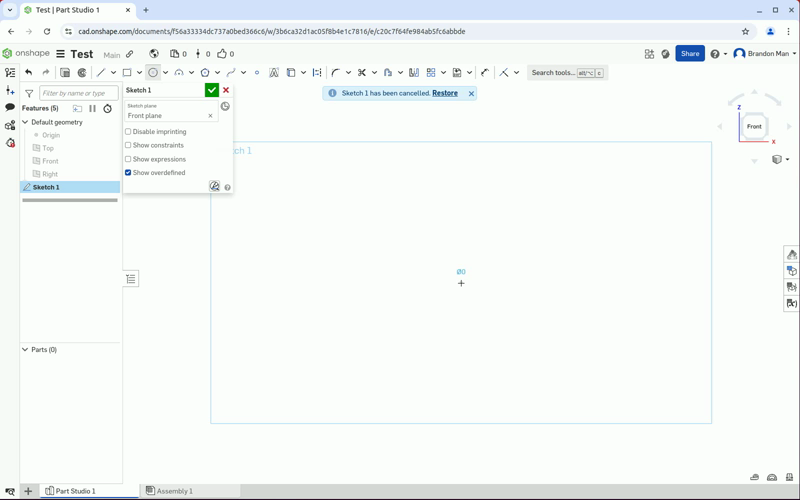
mouse_move(484, 282)
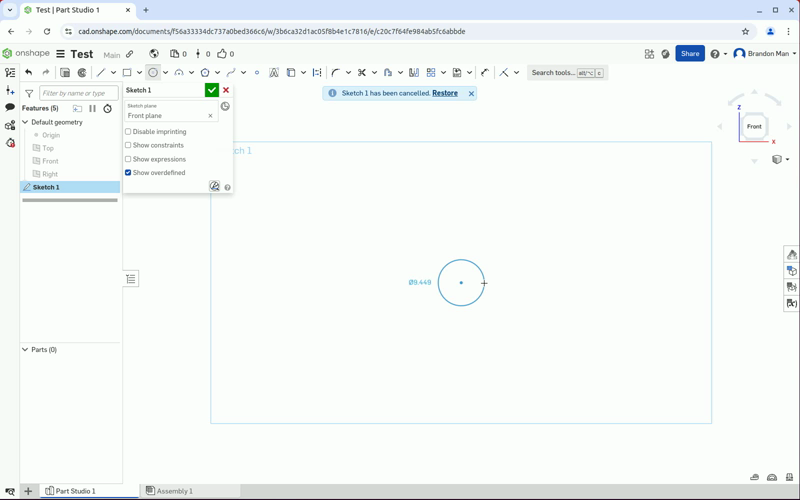
click(484, 282)
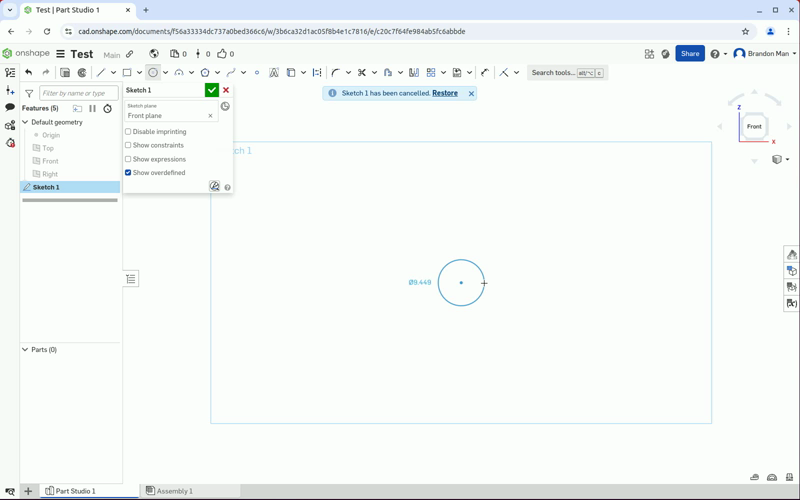
key(esc)
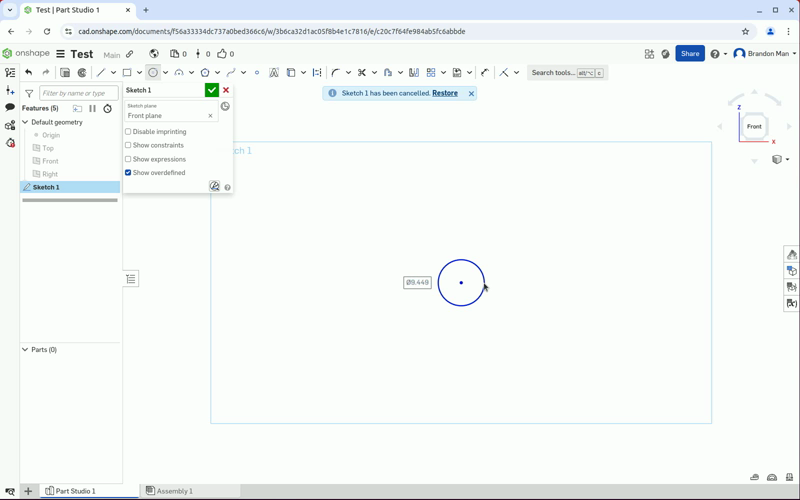
key(c)
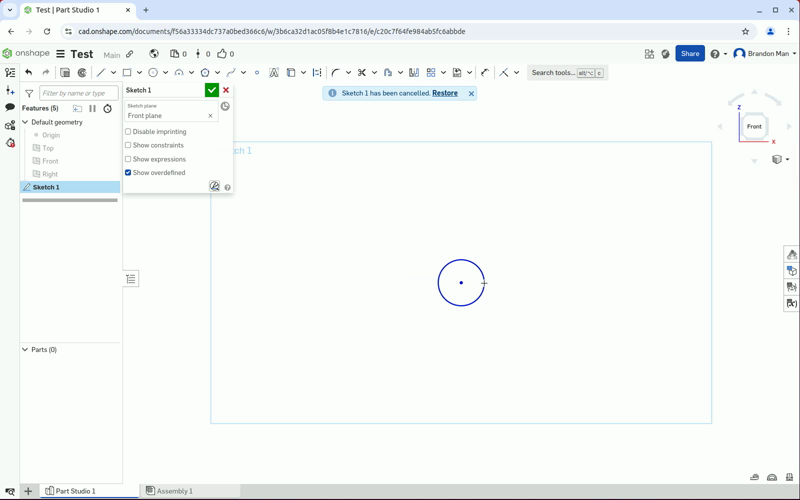
key_down(shift)
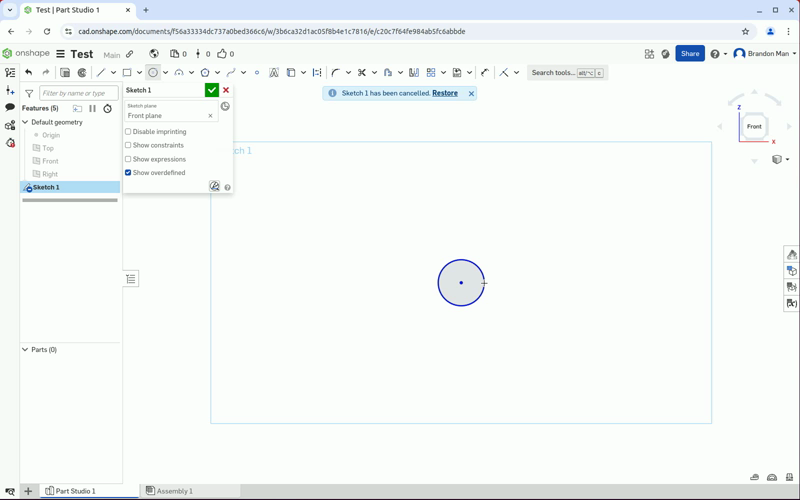
mouse_move(461, 282)
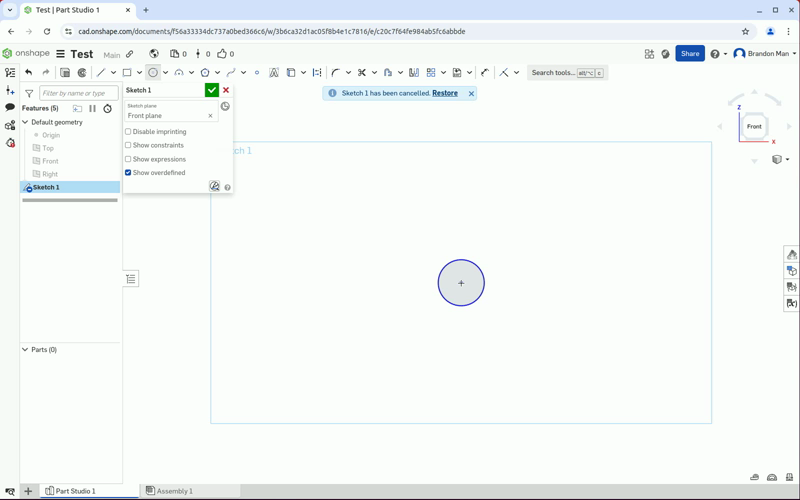
click(461, 282)
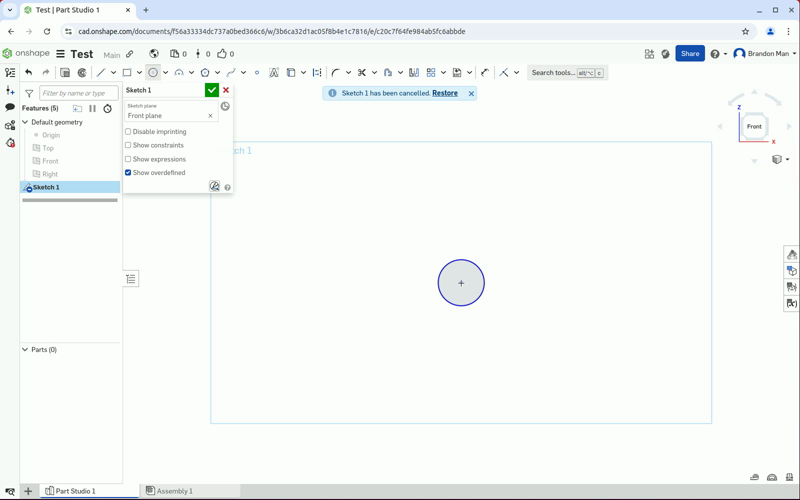
key_up(shift)
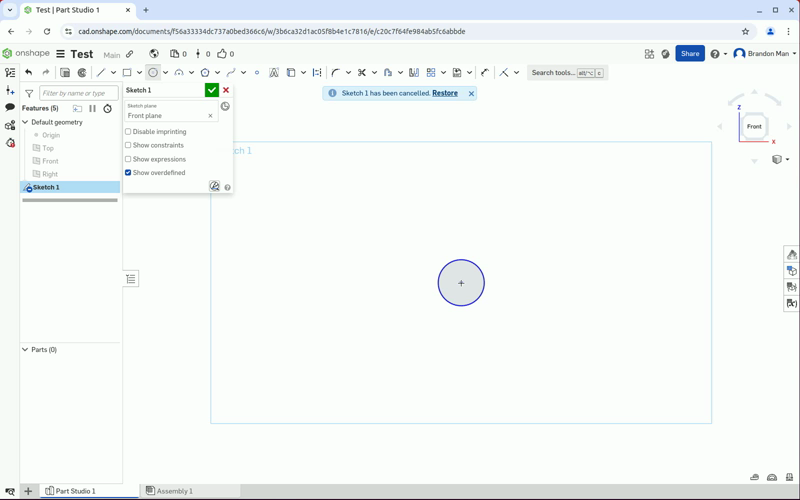
mouse_move(474, 282)
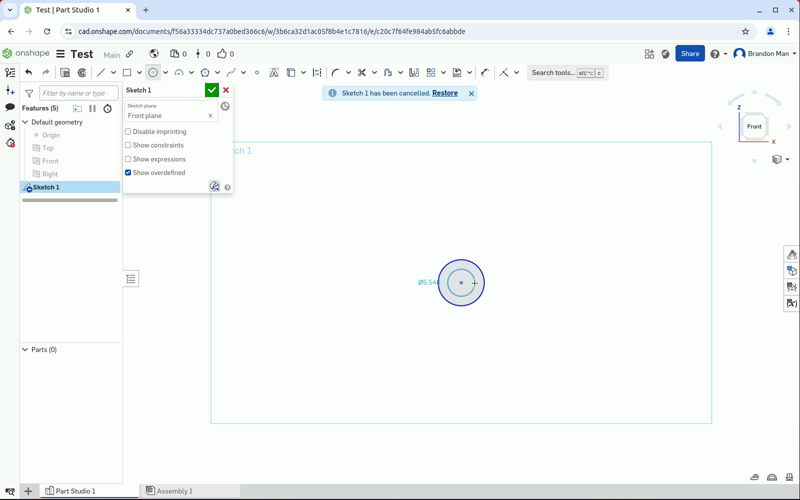
click(474, 282)
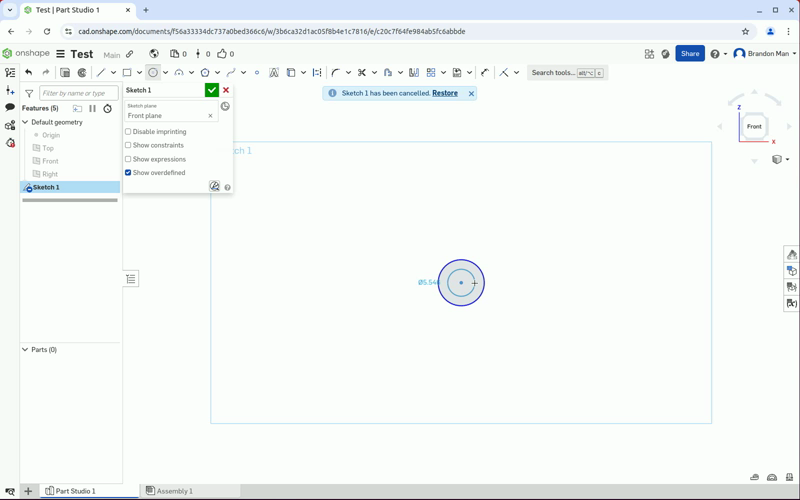
key(esc)
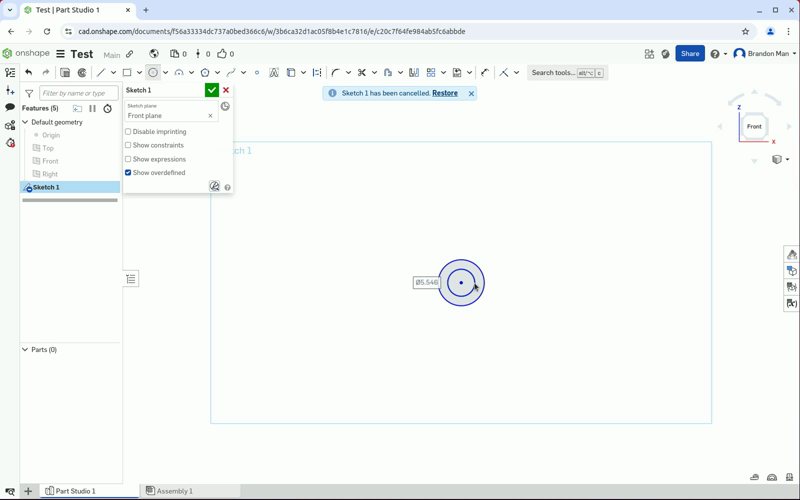
mouse_move(477, 273)
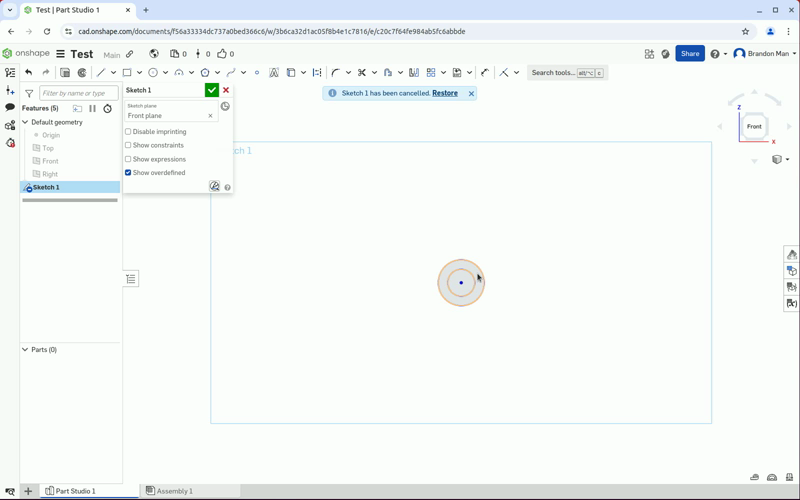
scroll(6)
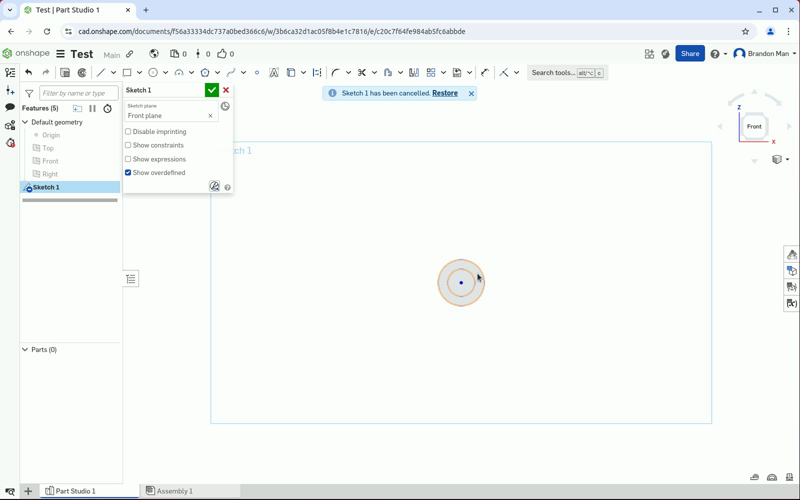
scroll(6)
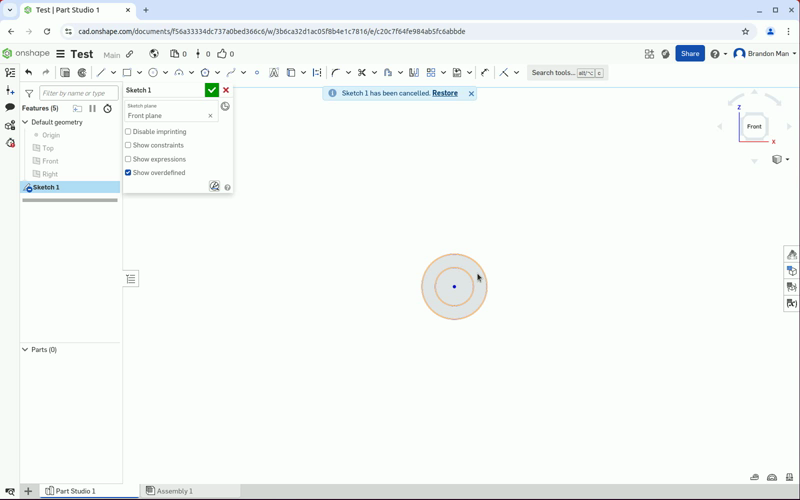
scroll(6)
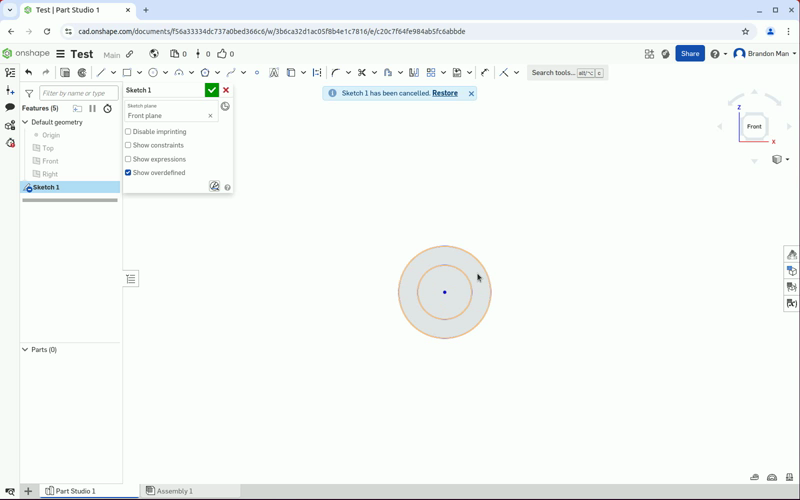
scroll(6)
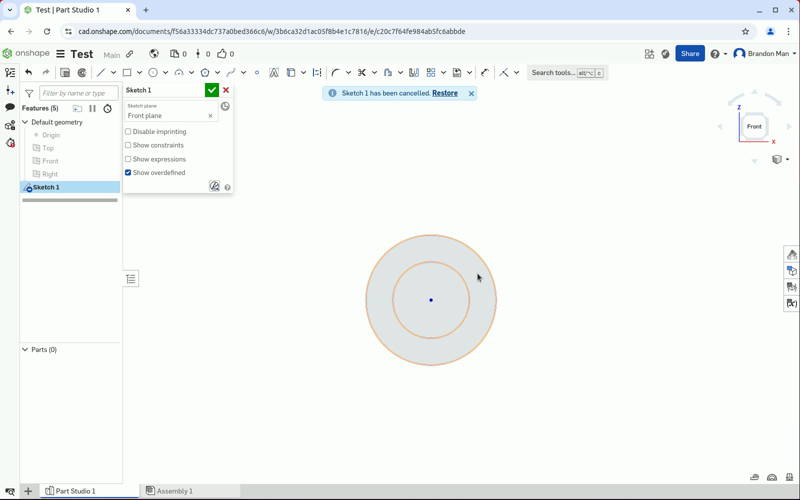
scroll(6)
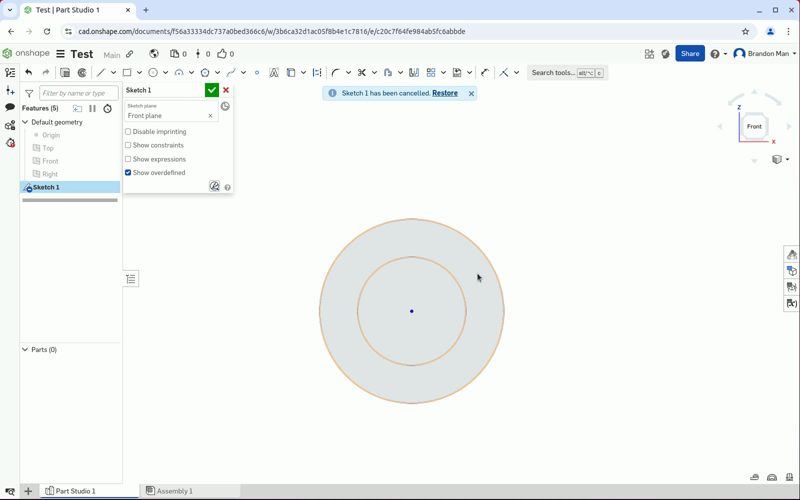
scroll(6)
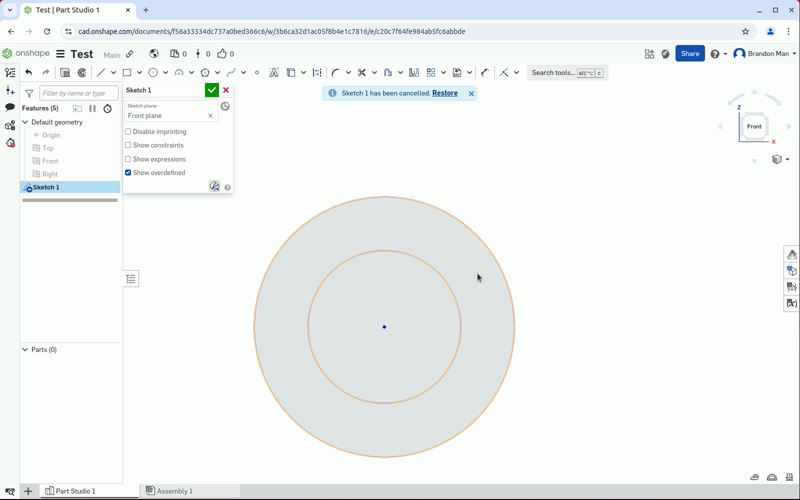
scroll(6)
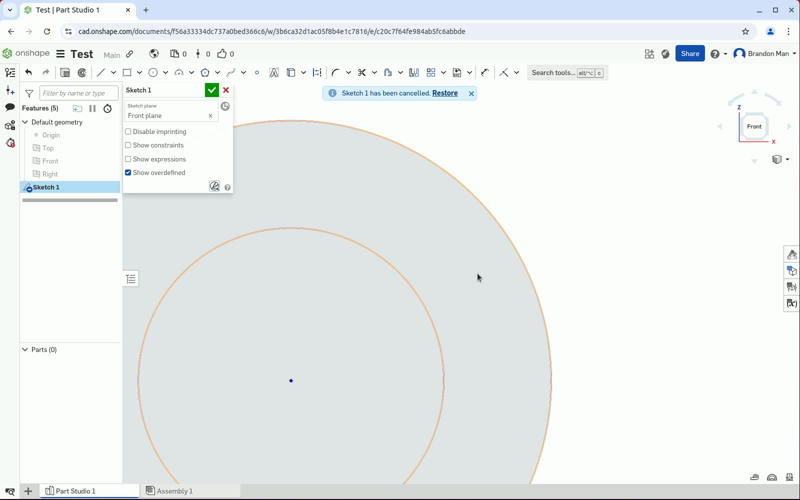
click(477, 273)
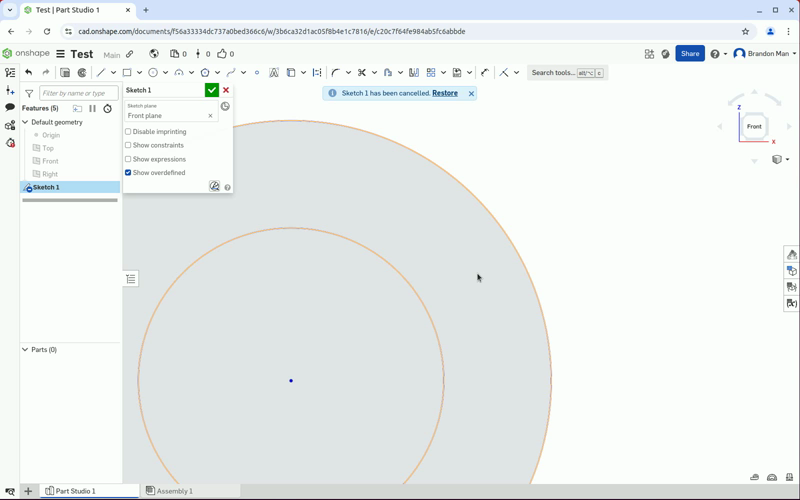
scroll(-6)
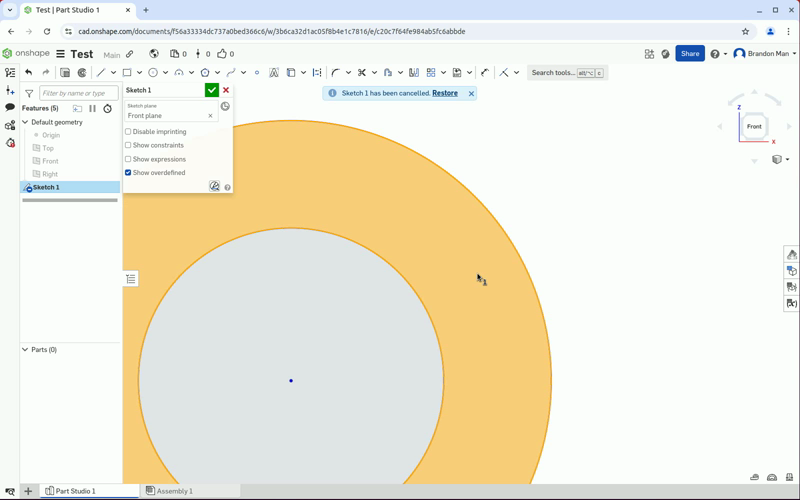
scroll(-6)
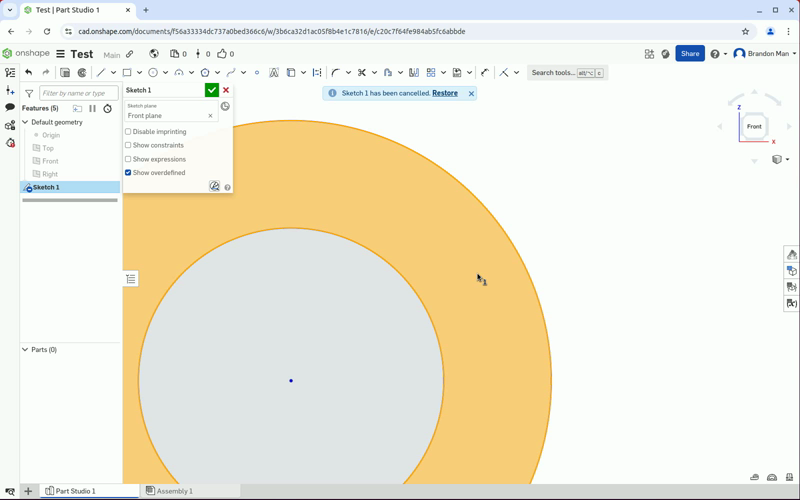
scroll(-6)
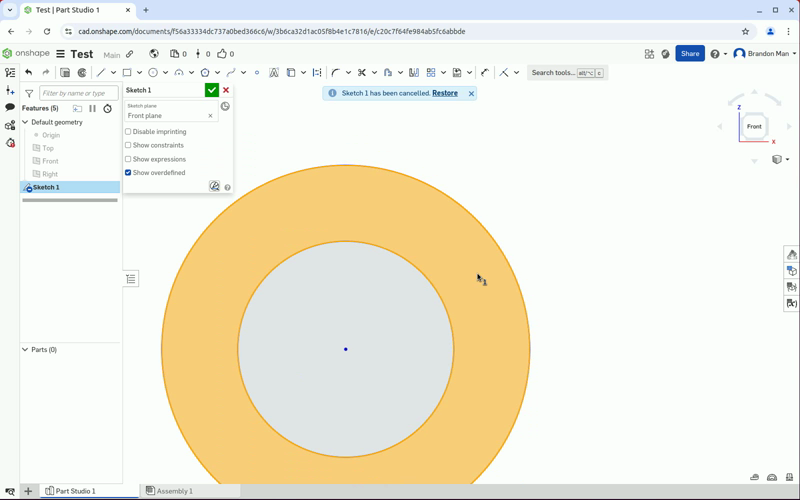
scroll(-6)
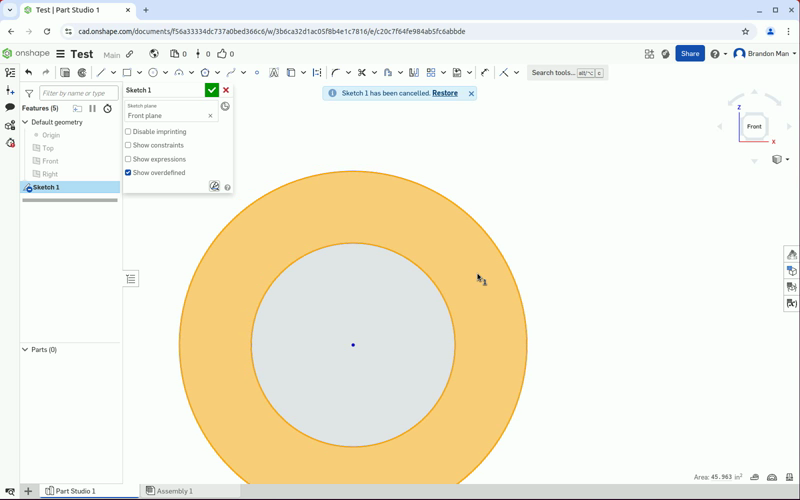
scroll(-6)
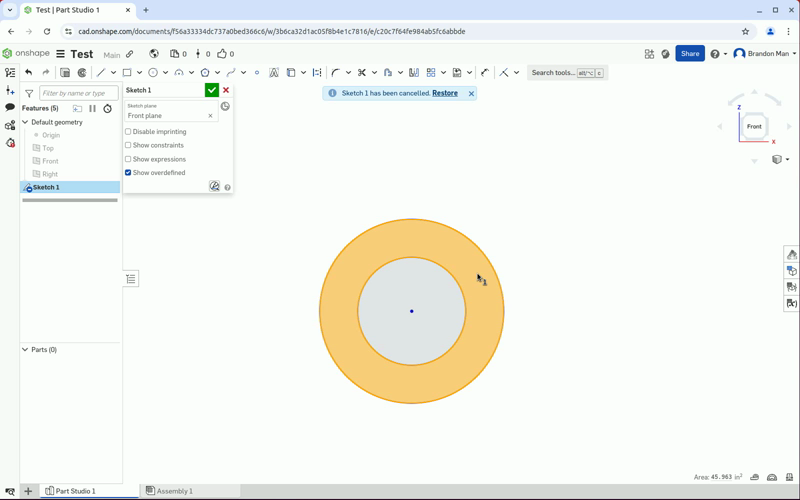
scroll(-6)
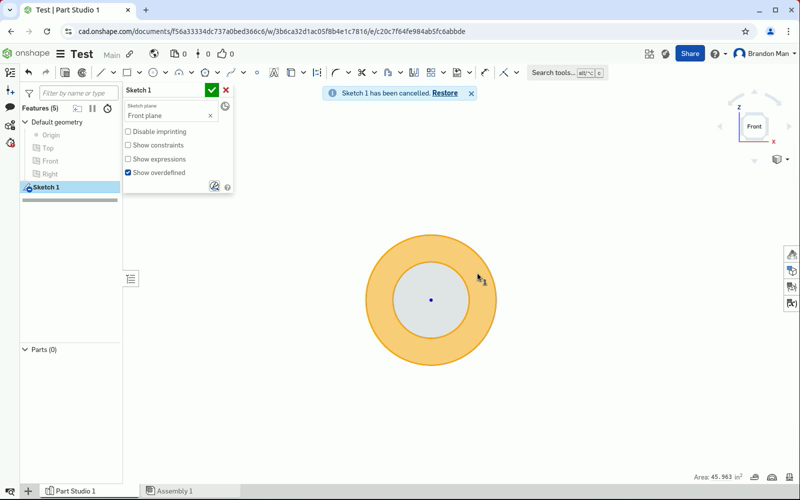
scroll(-6)
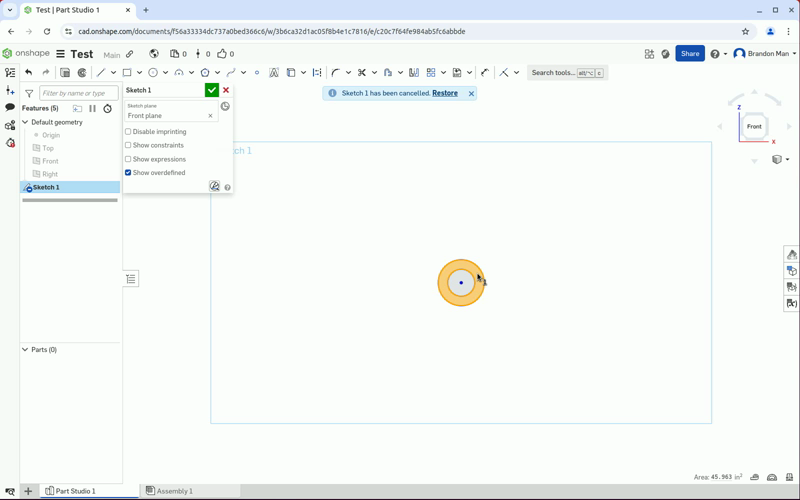
mouse_move(73, 352)
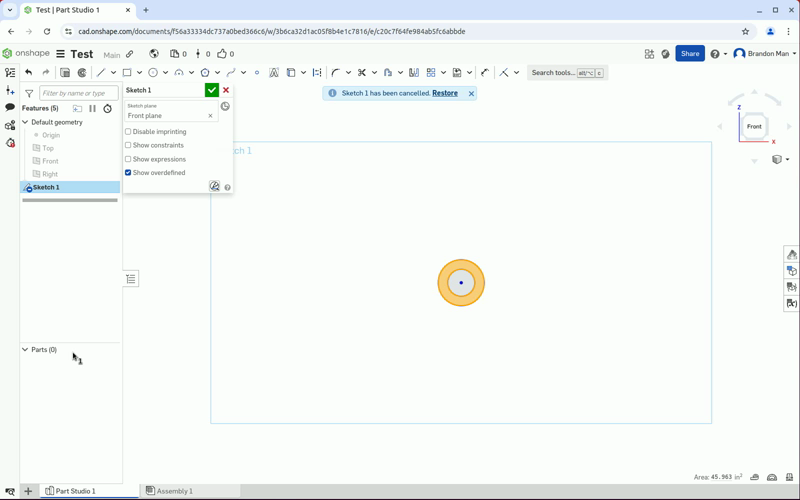
key(shift+y)
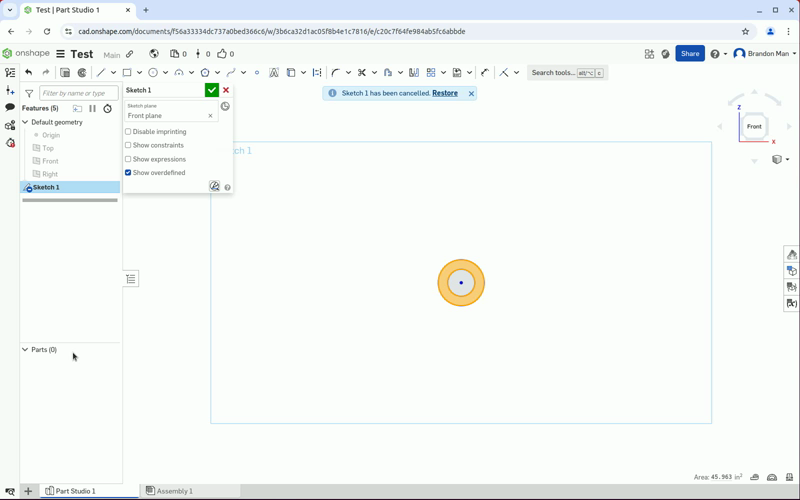
key(shift+e)
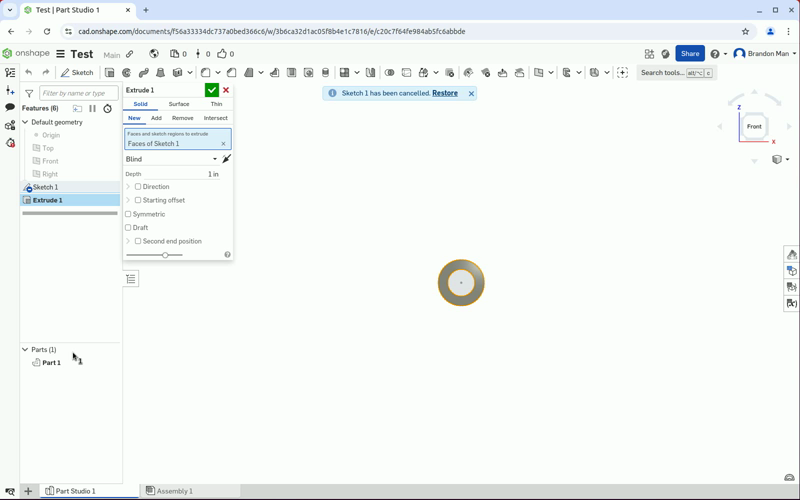
mouse_move(143, 106)
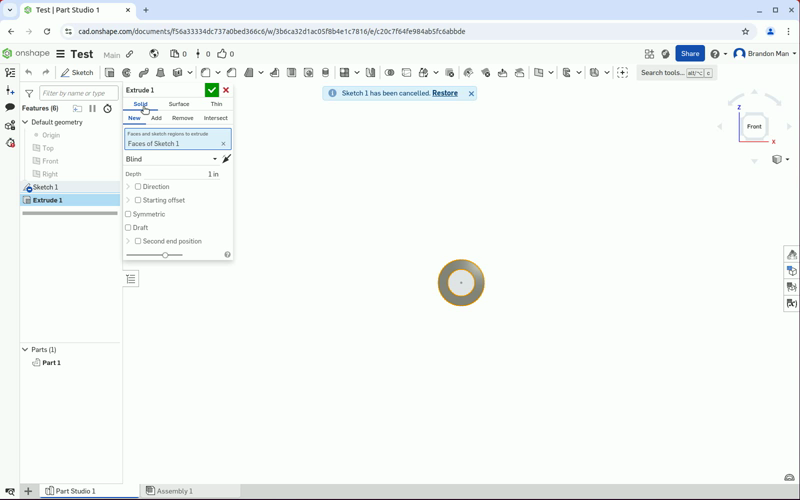
click(143, 106)
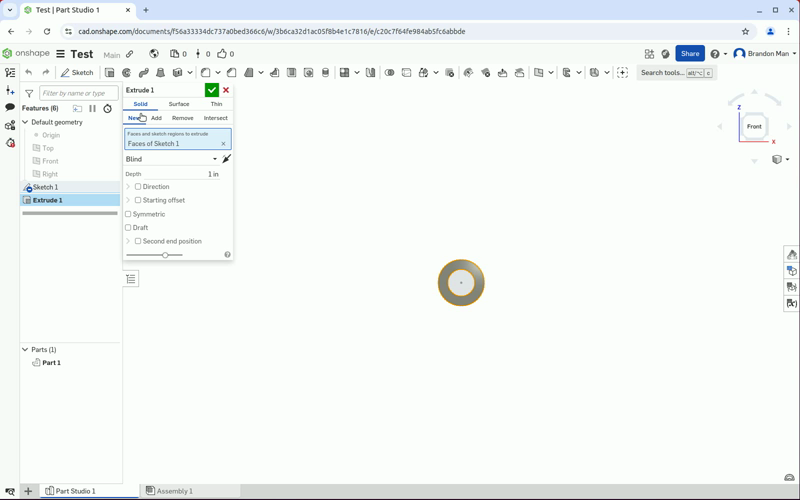
mouse_move(137, 120)
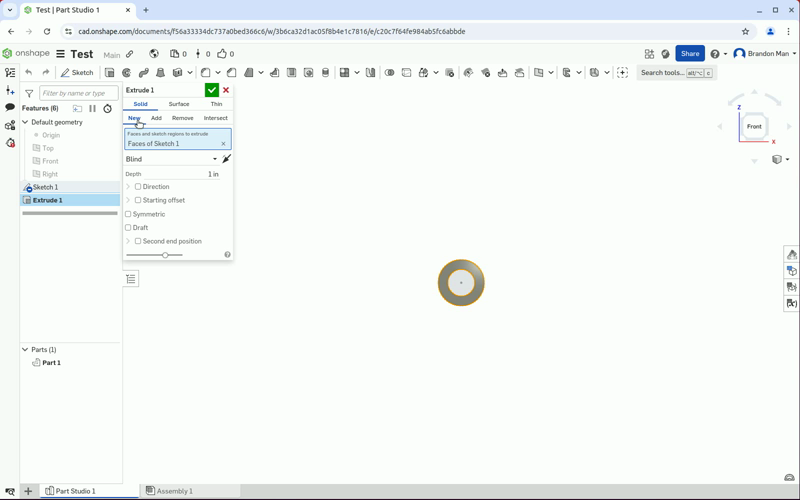
click(137, 120)
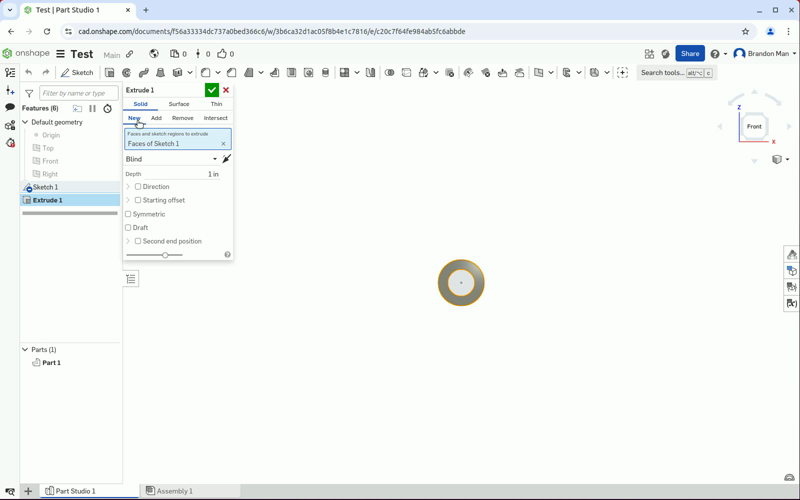
key(tab, 4)
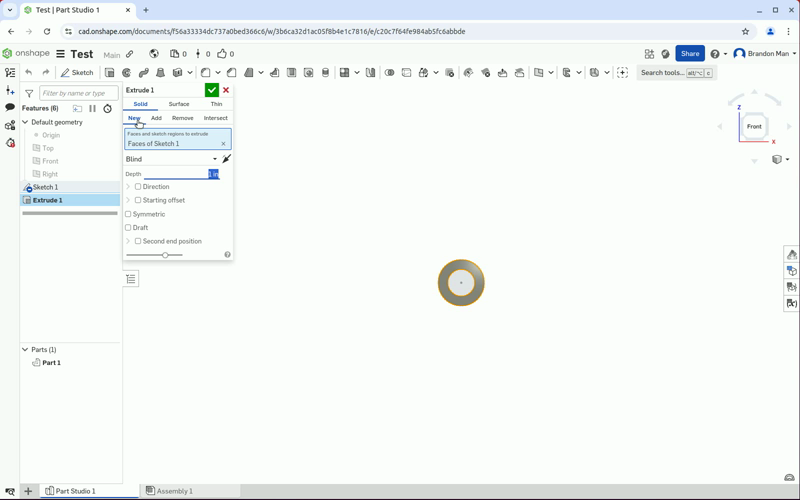
text(5.296)
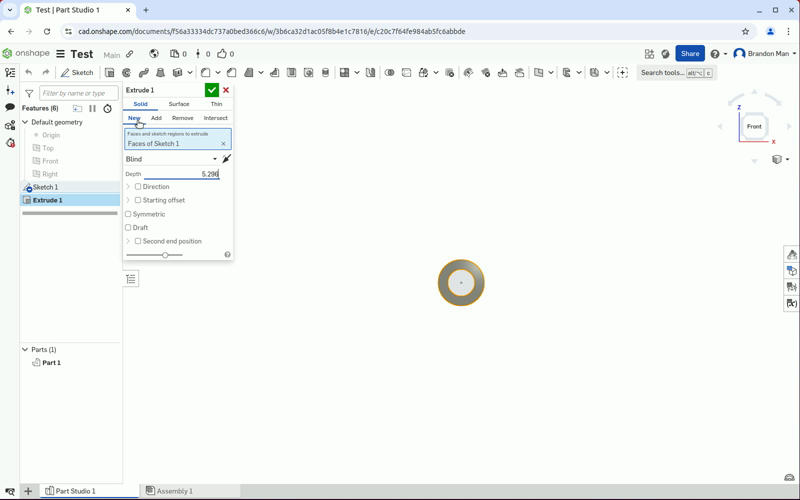
key(tab, 3)
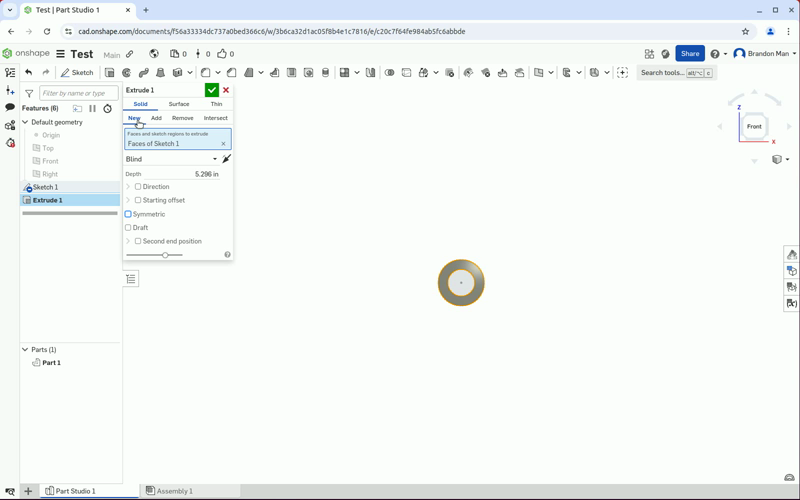
key(space)
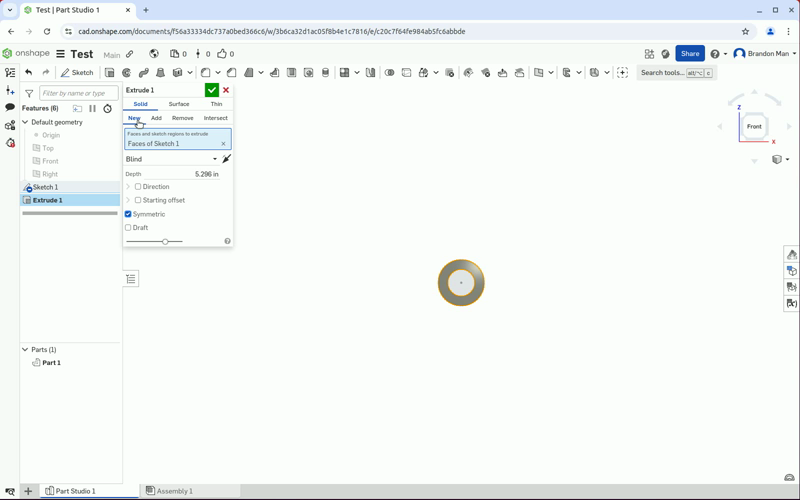
key(enter)
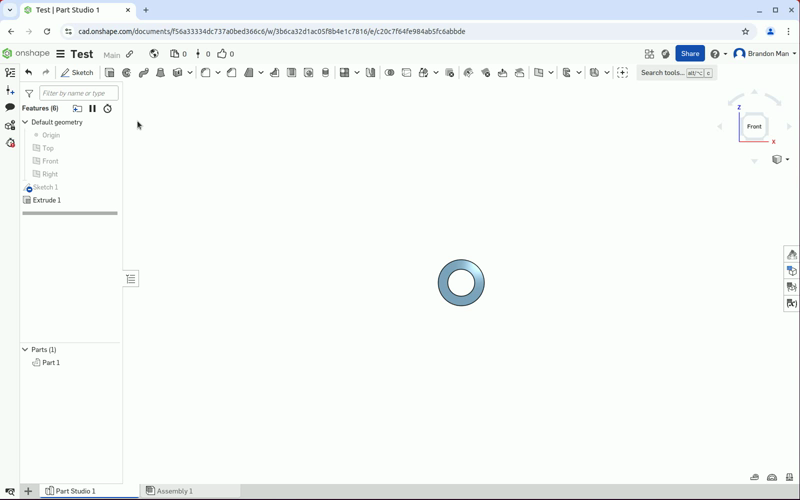
key(shift+h)
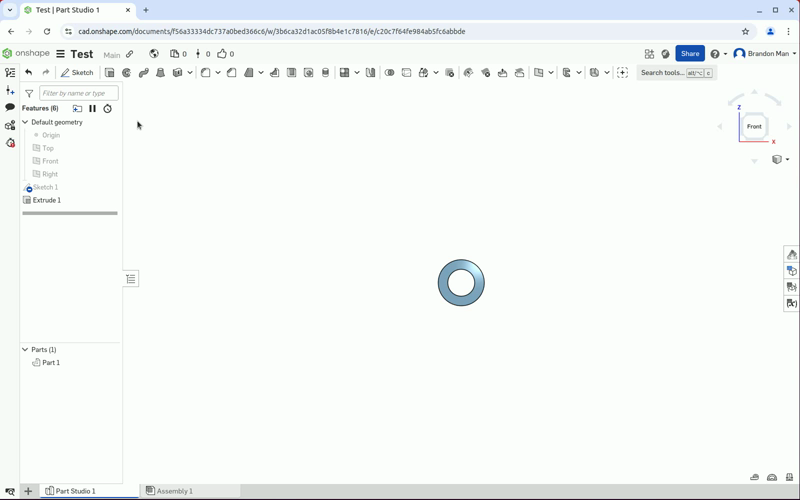
key(shift+h)
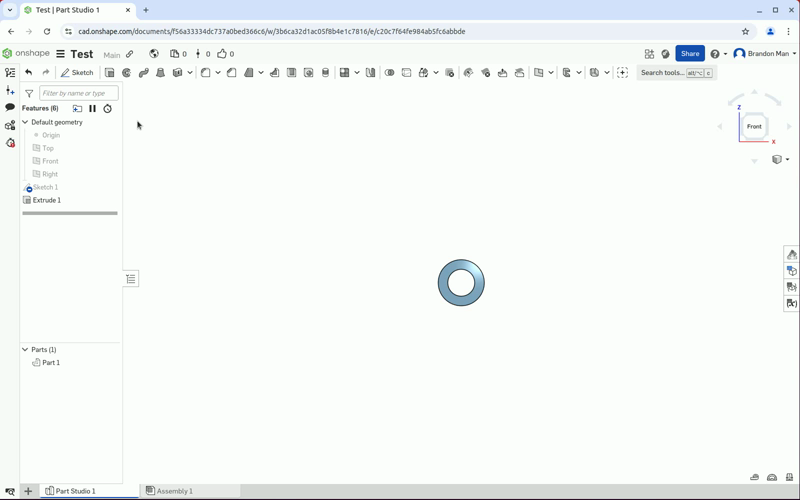
mouse_move(73, 189)
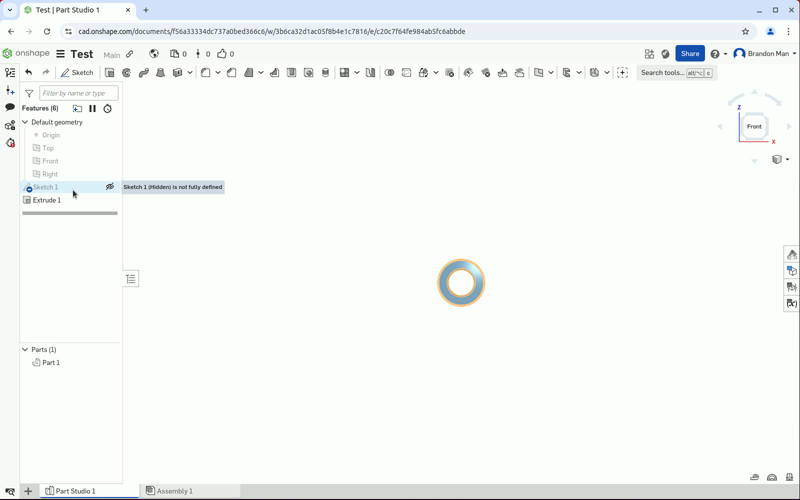
click(73, 189)
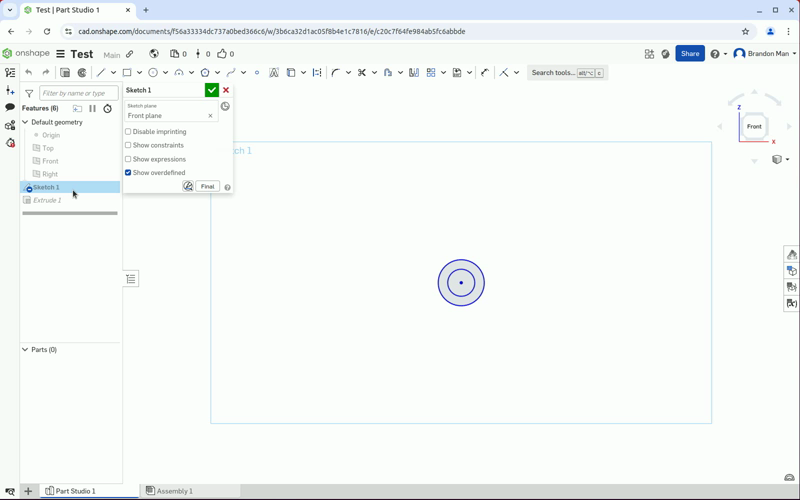
mouse_move(229, 92)
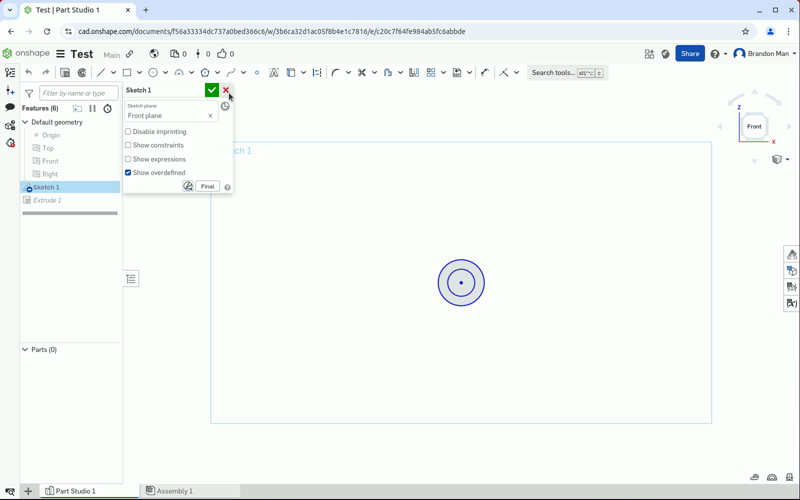
click(229, 92)
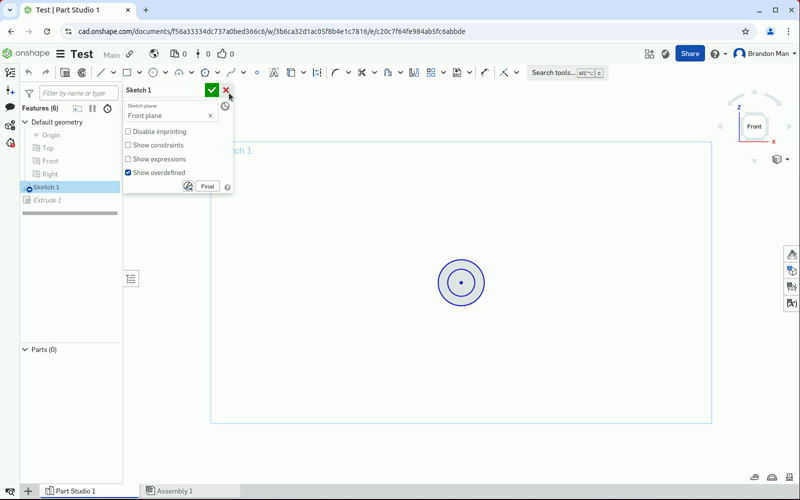
key(shift+s)
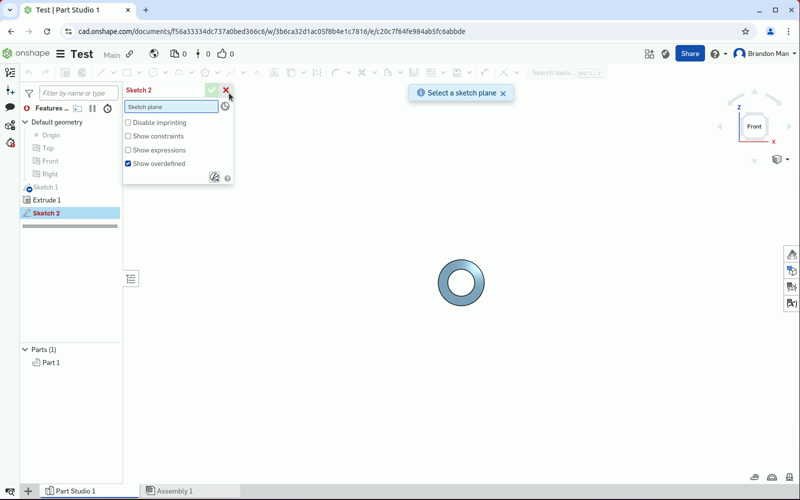
mouse_move(73, 163)
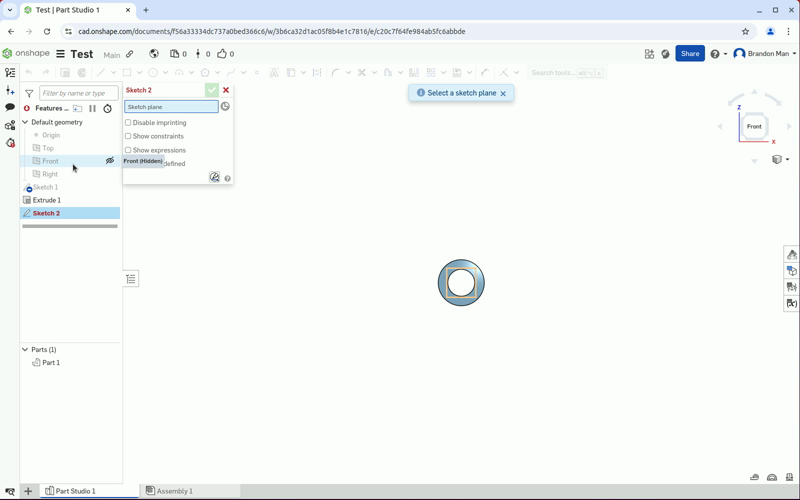
click(73, 163)
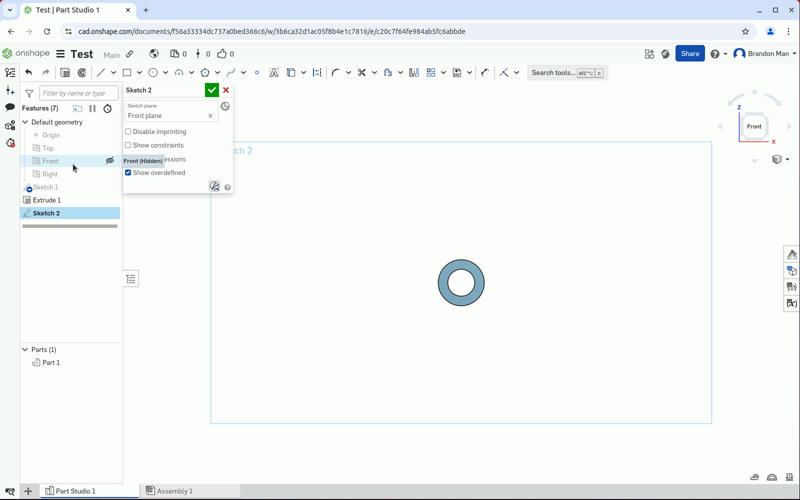
mouse_move(73, 352)
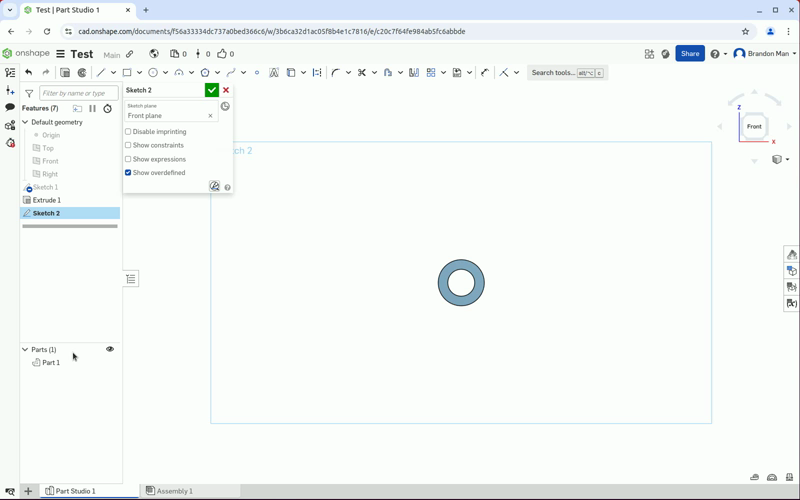
key(y)
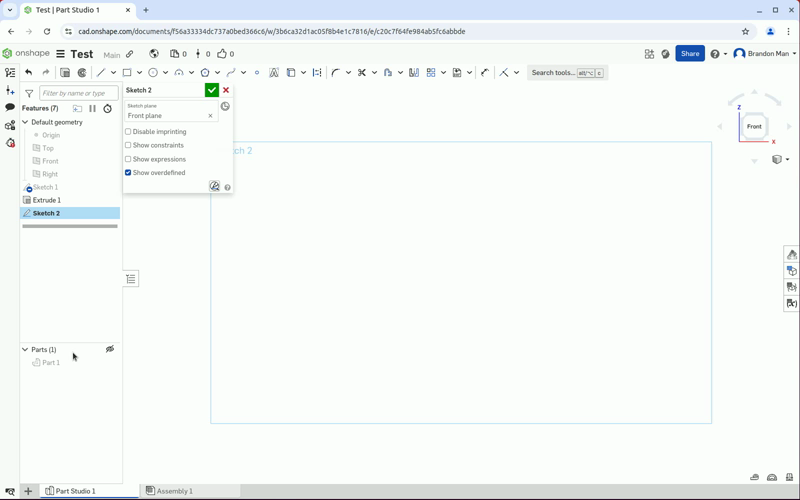
key(l)
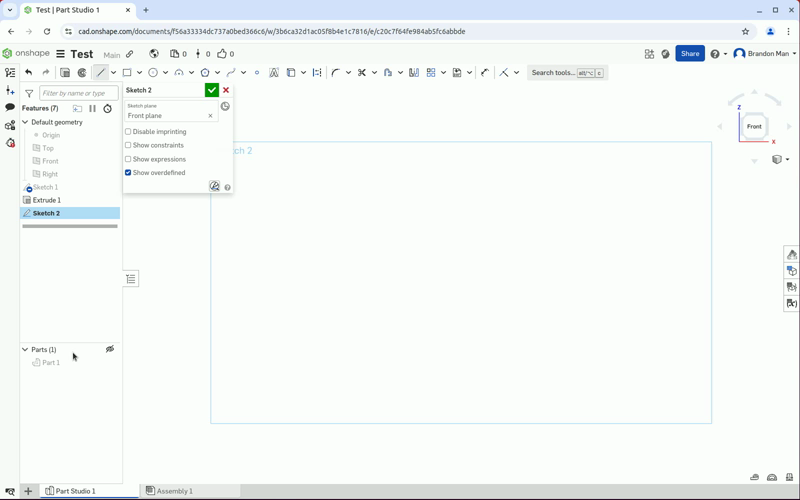
key_down(shift)
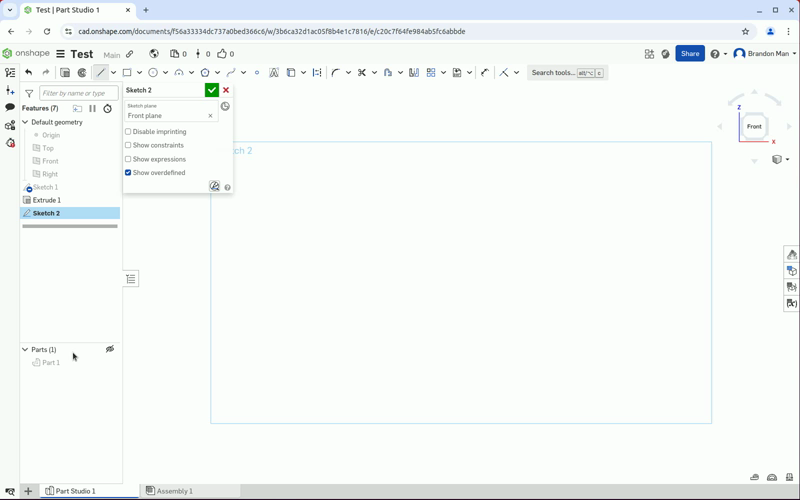
mouse_move(461, 305)
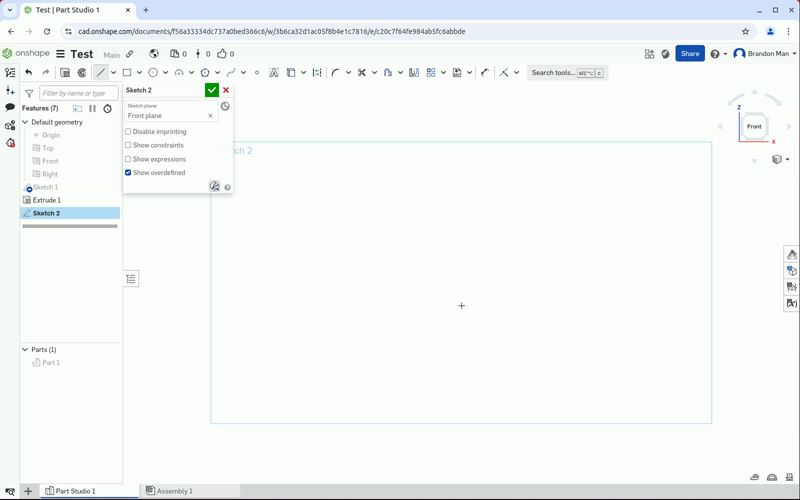
click(461, 305)
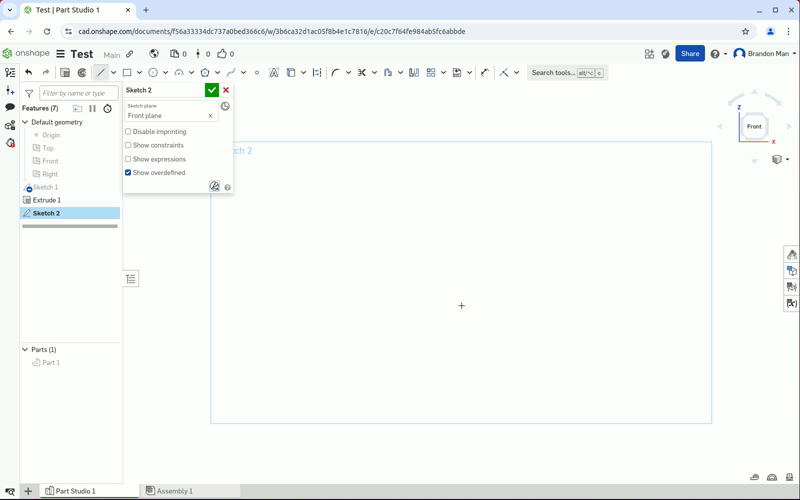
key_up(shift)
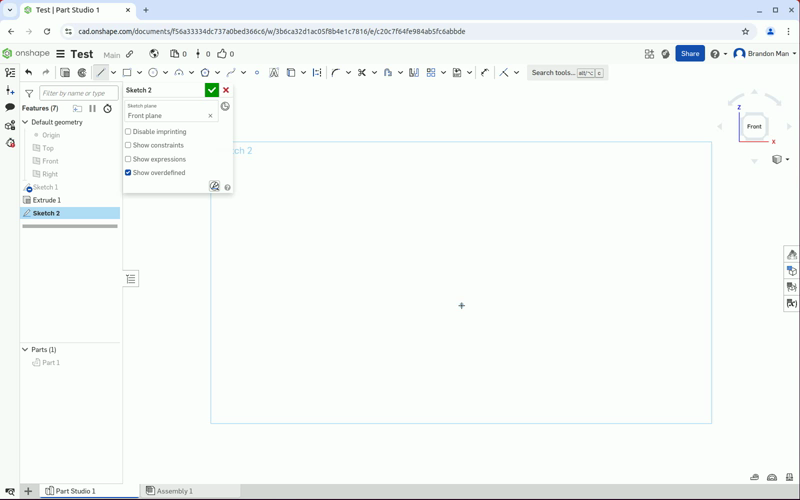
key_down(shift)
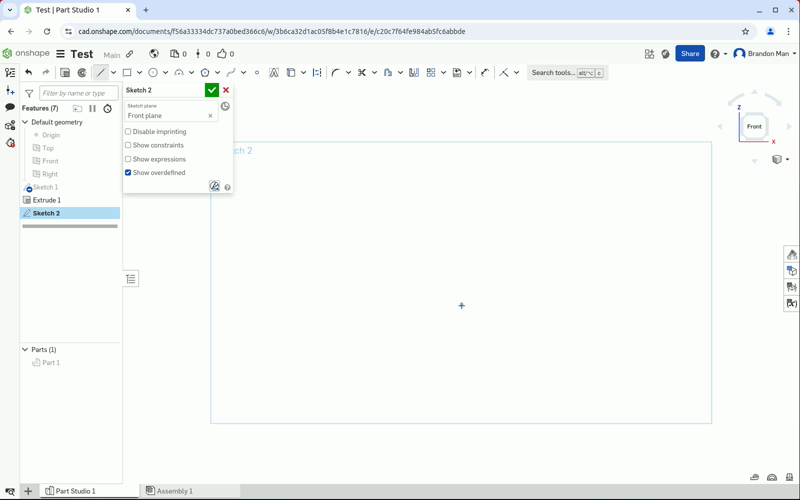
mouse_move(557, 300)
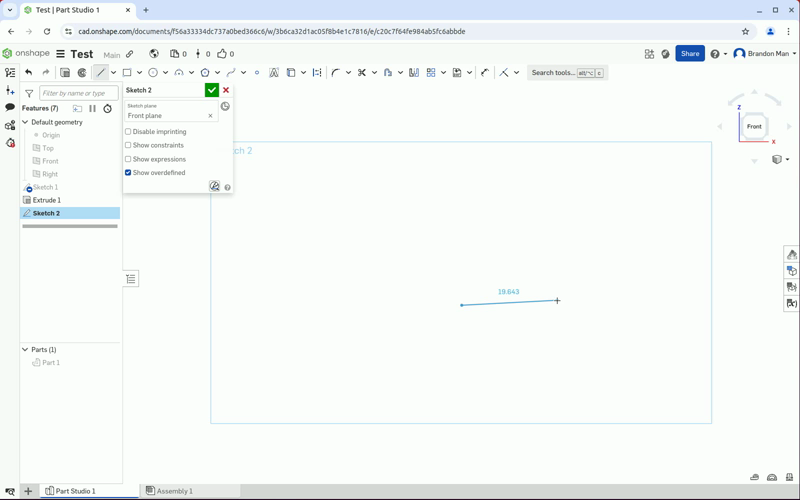
click(557, 300)
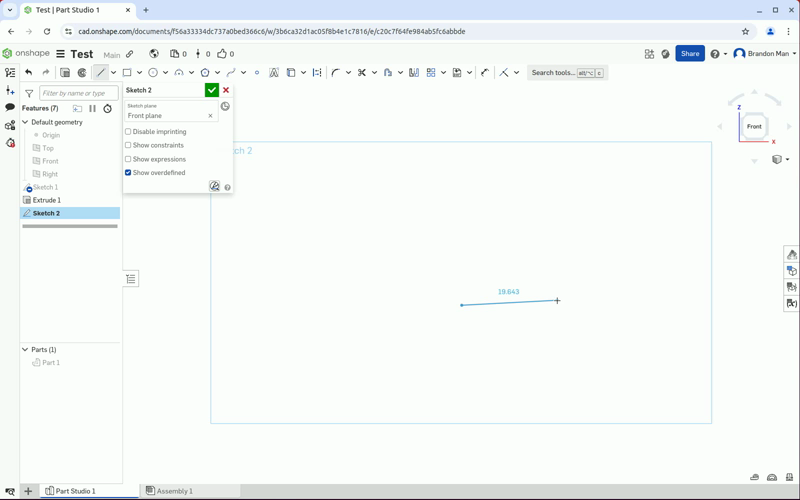
key_up(shift)
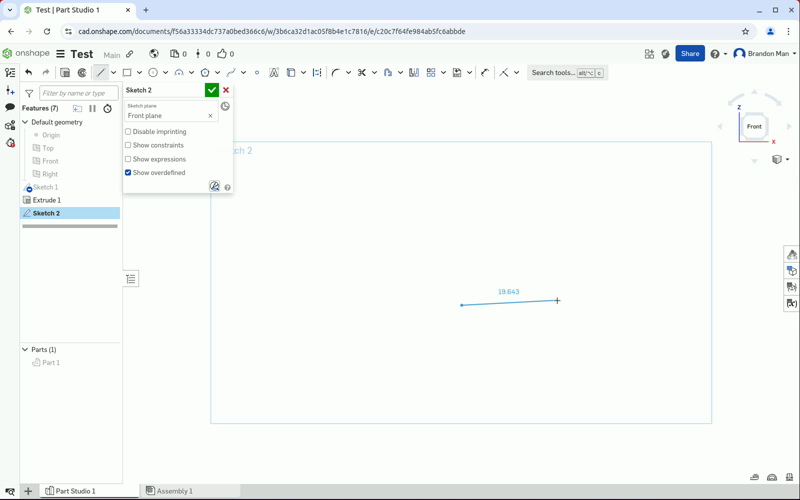
key(esc)
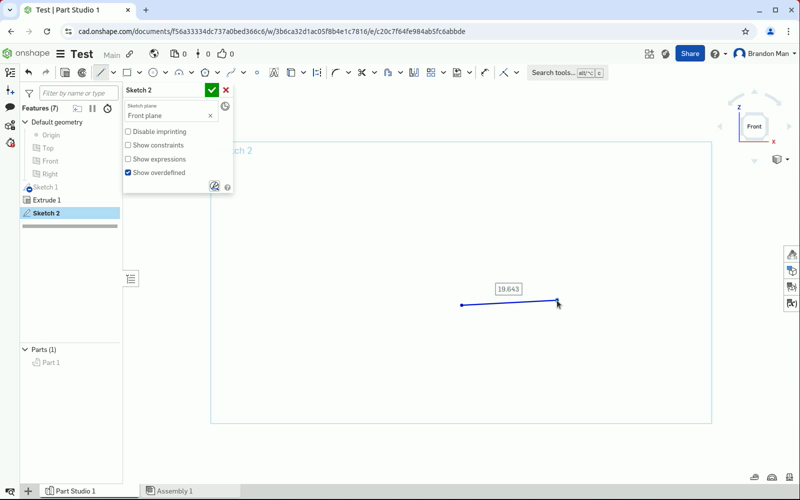
key(a)
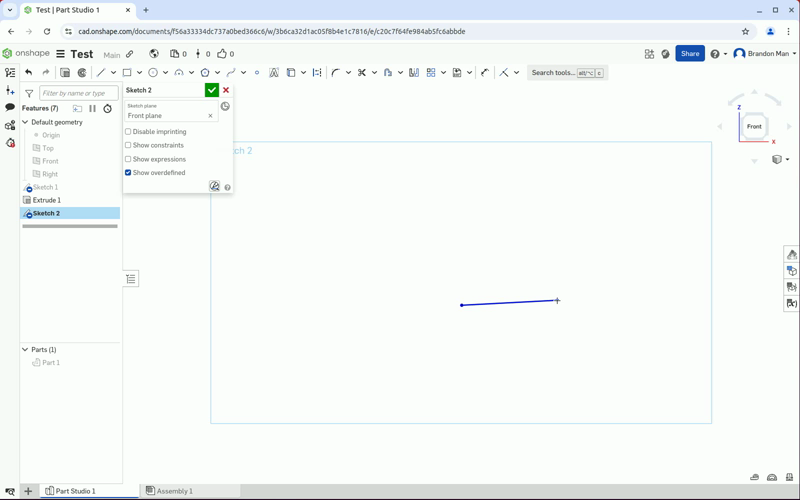
mouse_move(557, 300)
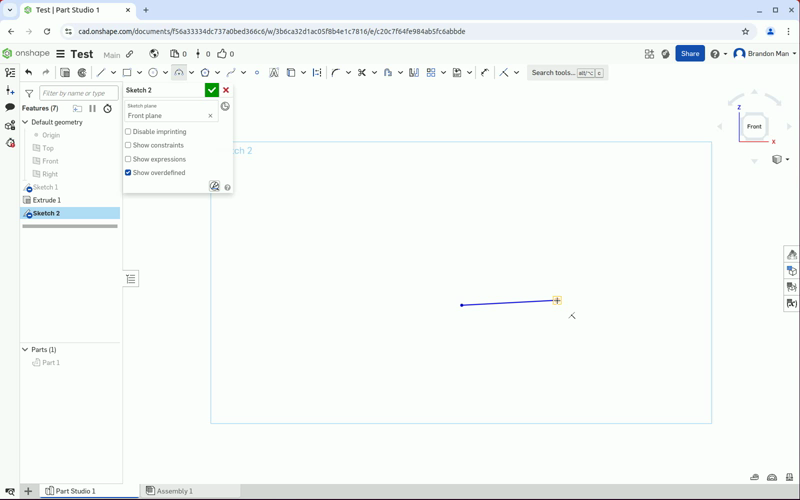
click(557, 300)
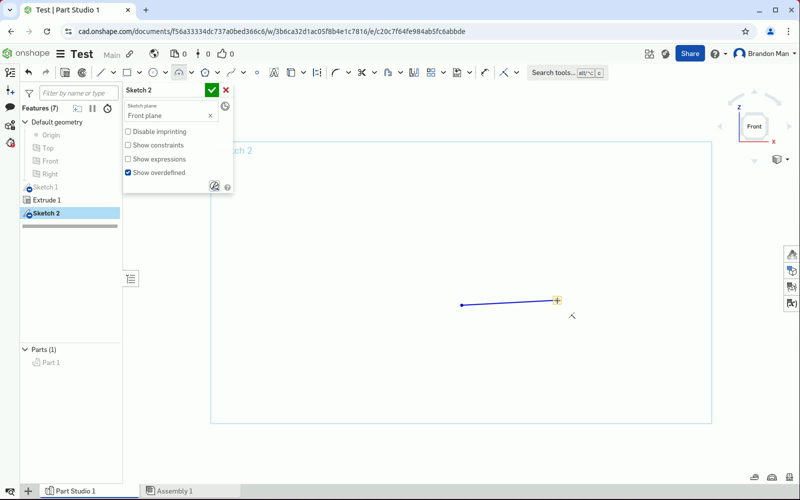
key_down(shift)
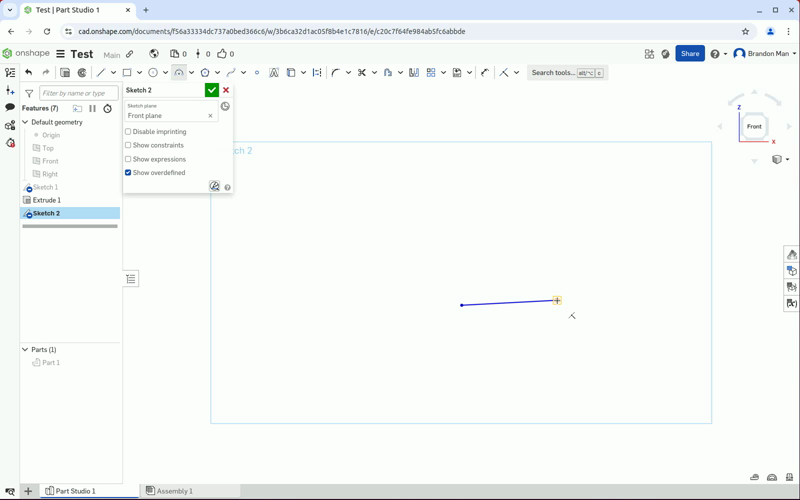
mouse_move(557, 265)
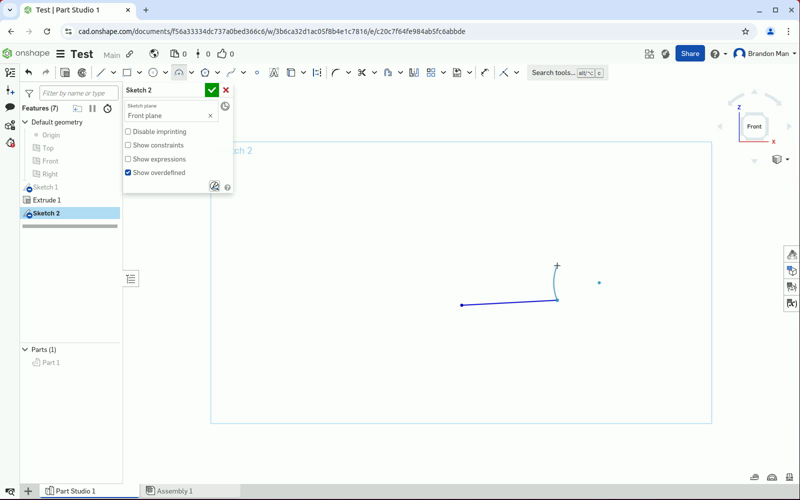
click(557, 265)
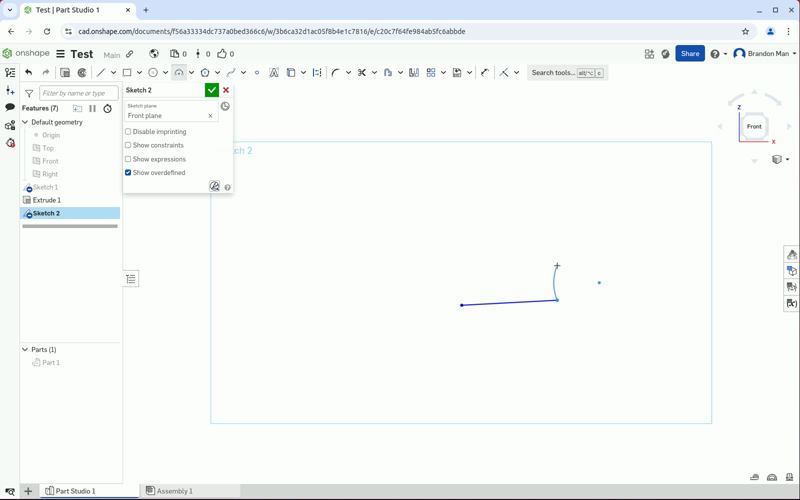
mouse_move(538, 282)
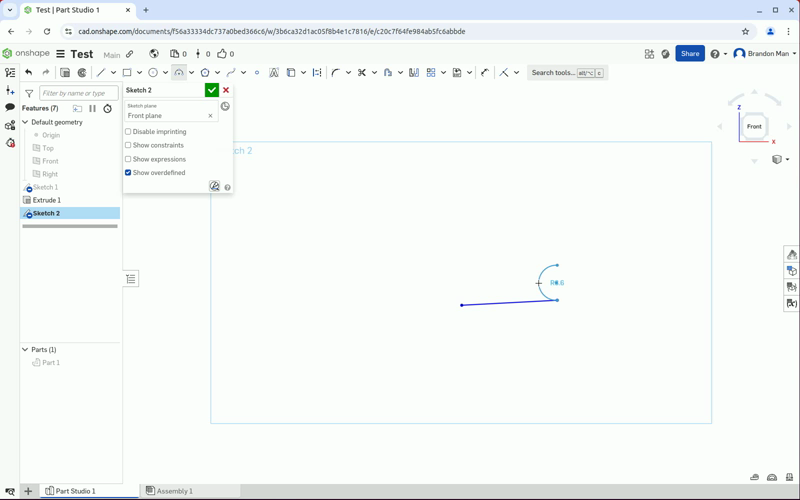
click(538, 282)
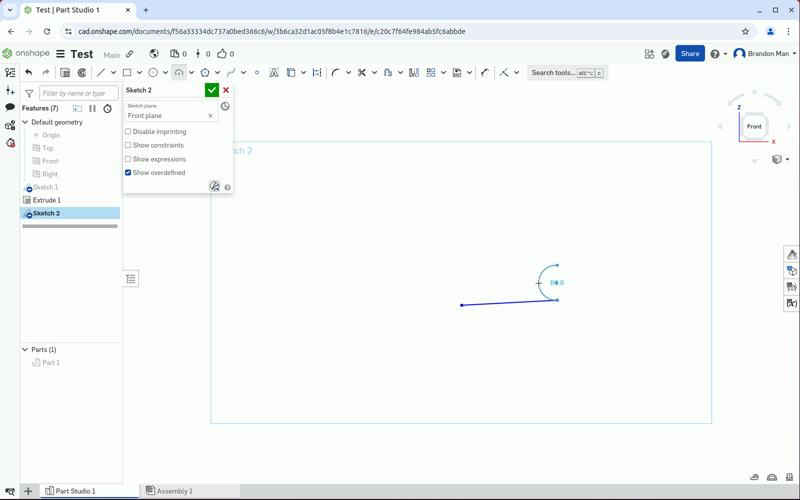
key_up(shift)
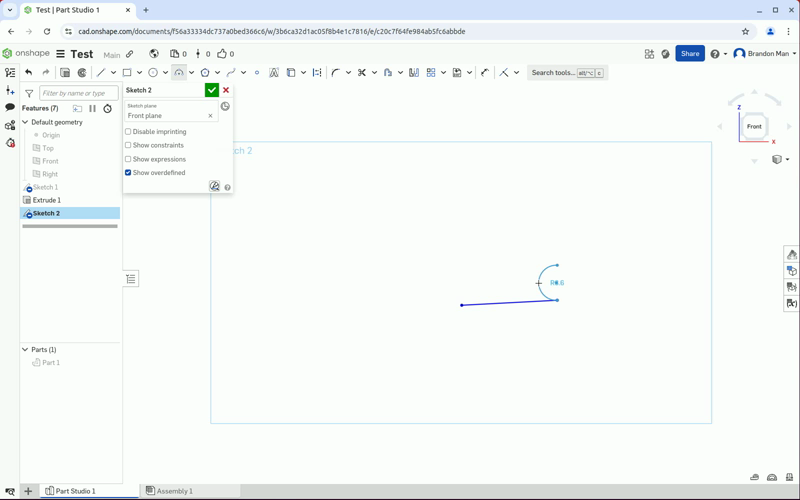
key(esc)
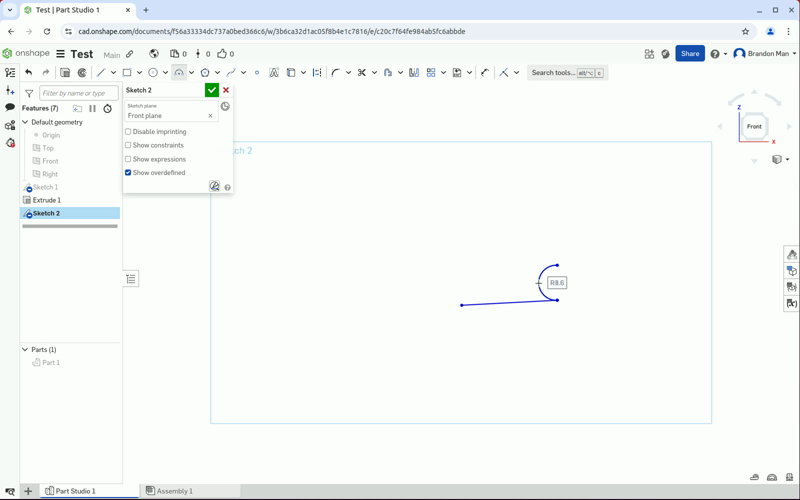
key(l)
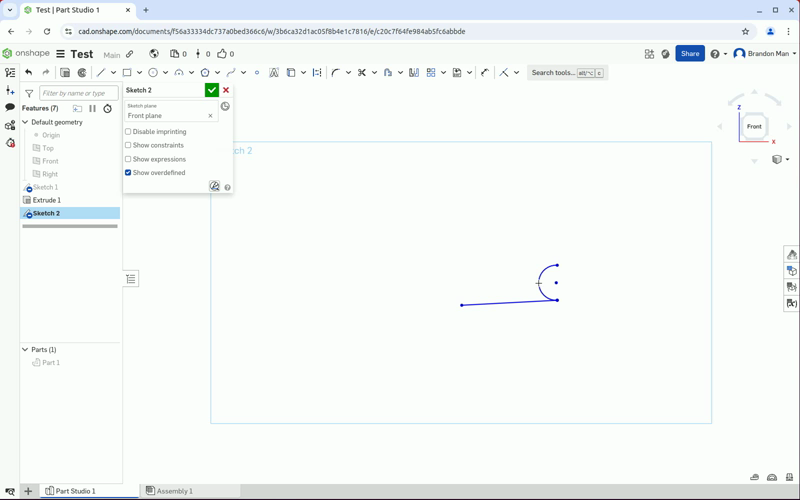
mouse_move(557, 265)
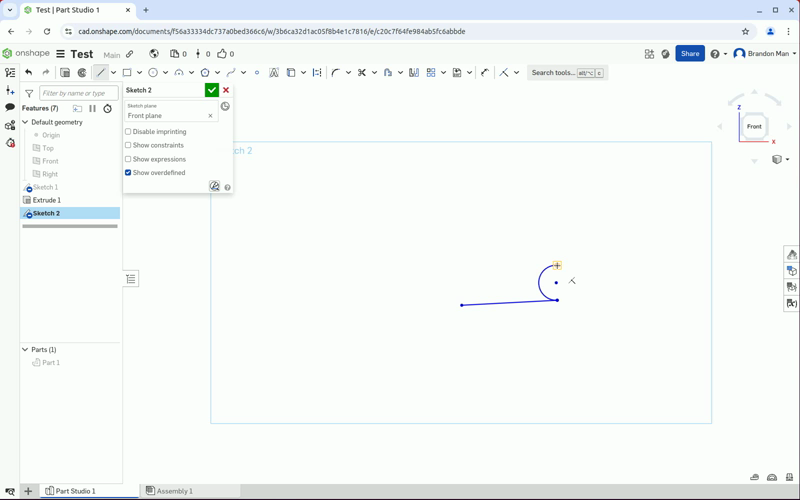
click(557, 265)
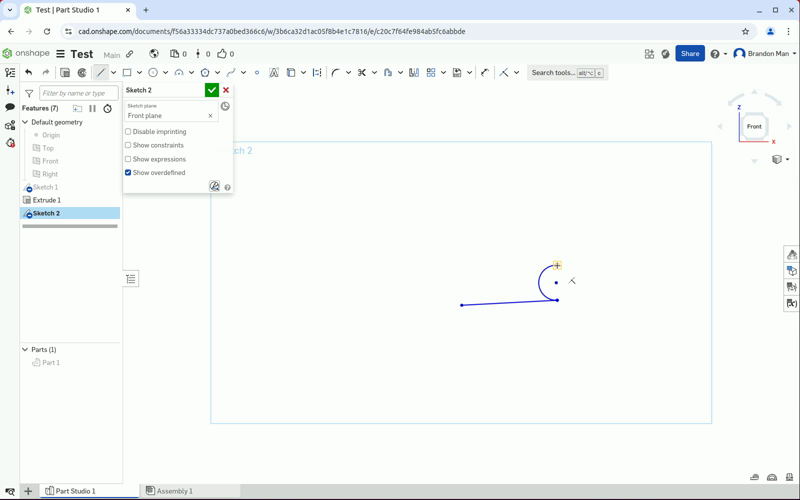
key_down(shift)
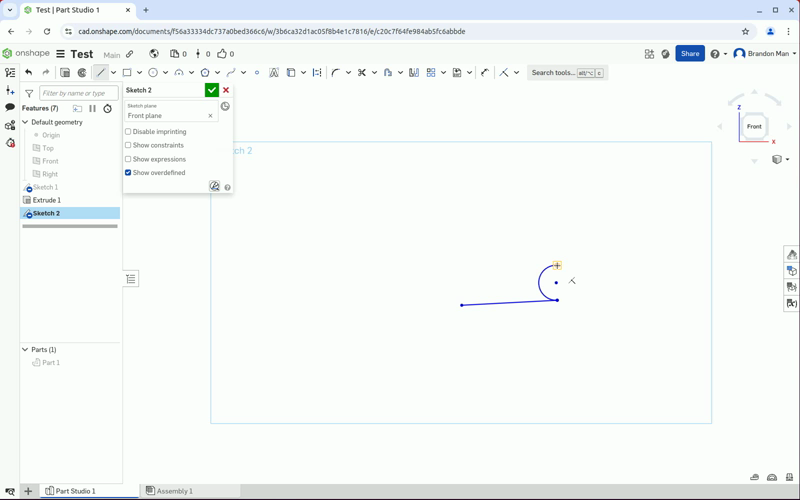
mouse_move(461, 260)
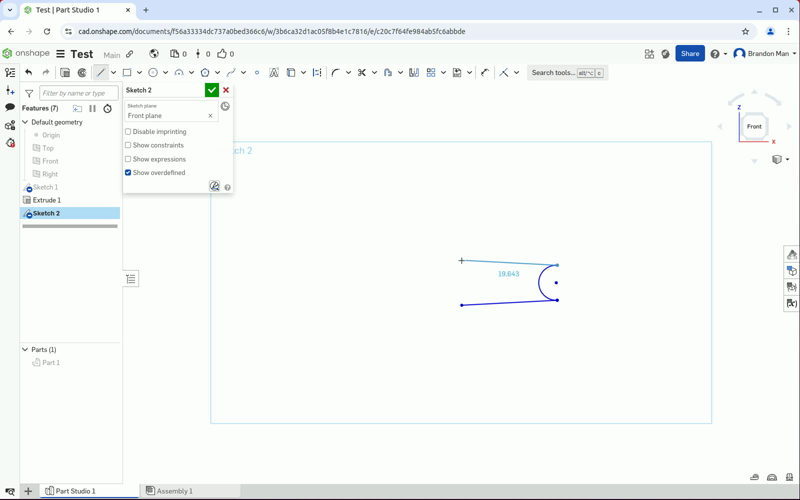
click(461, 260)
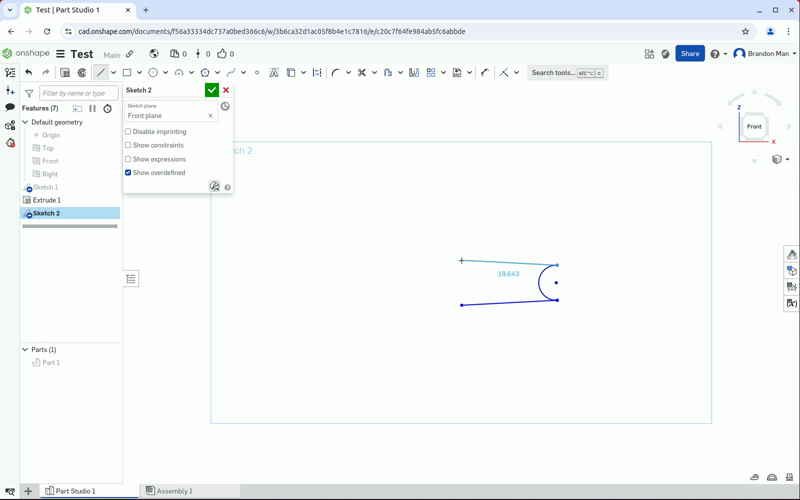
key_up(shift)
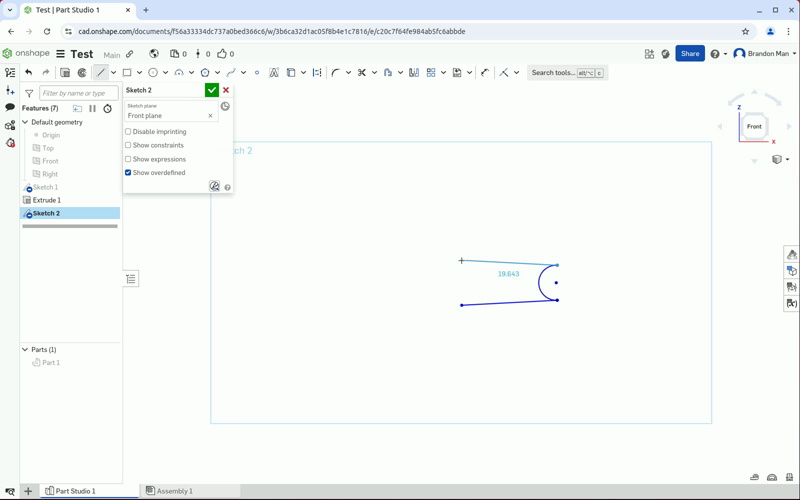
key(esc)
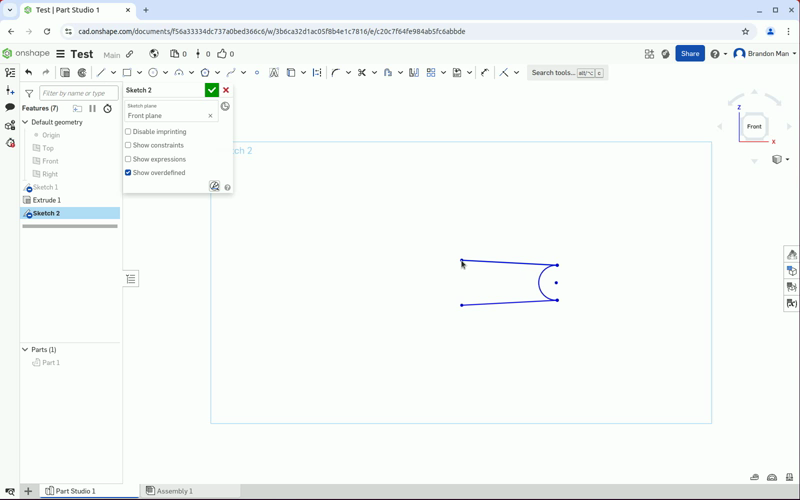
key(a)
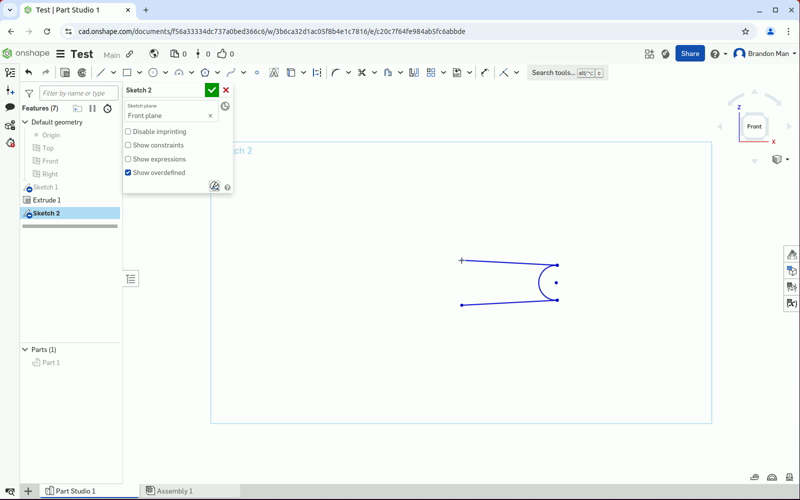
mouse_move(461, 260)
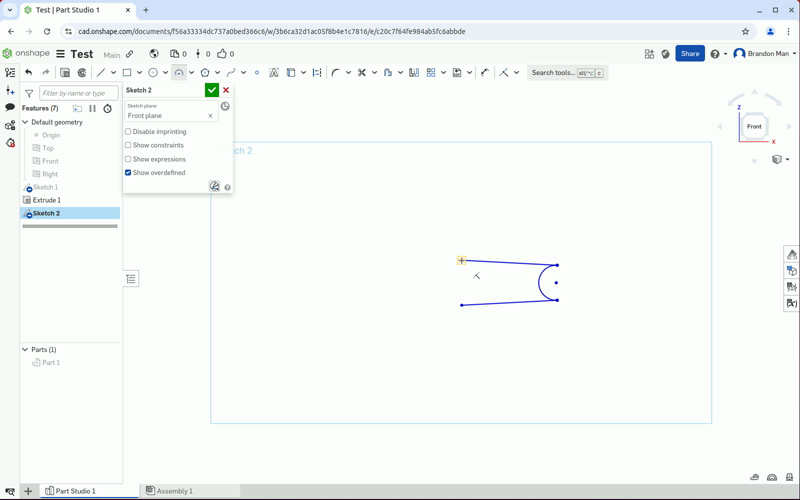
click(461, 260)
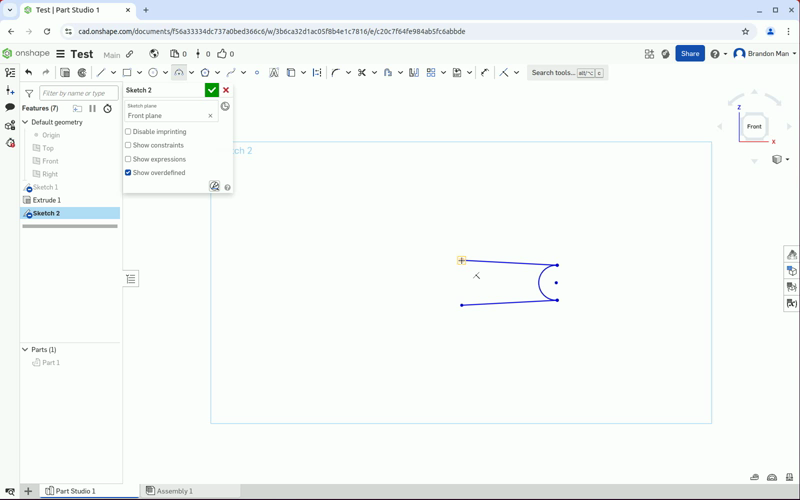
mouse_move(461, 305)
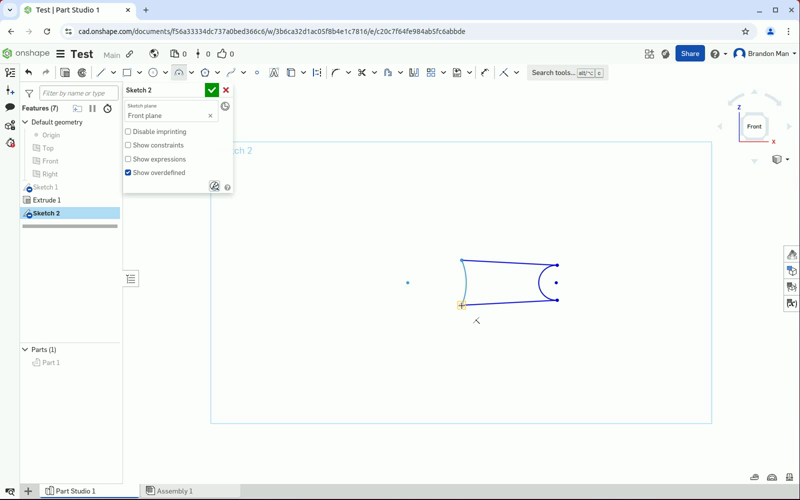
click(461, 305)
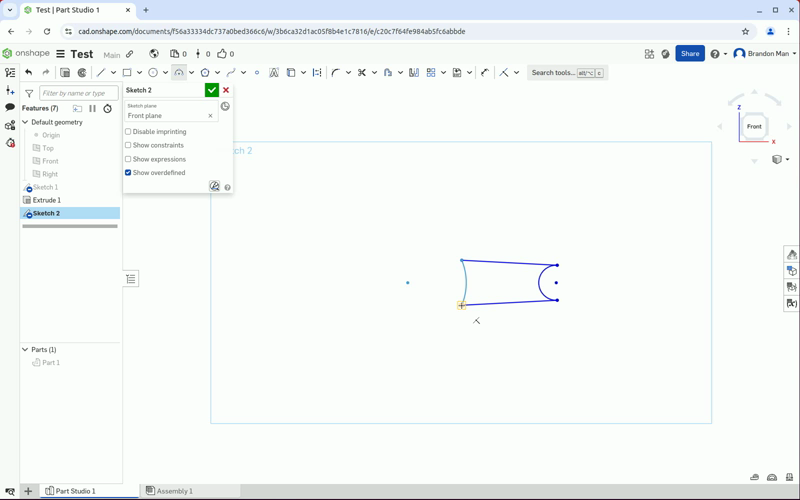
key_down(shift)
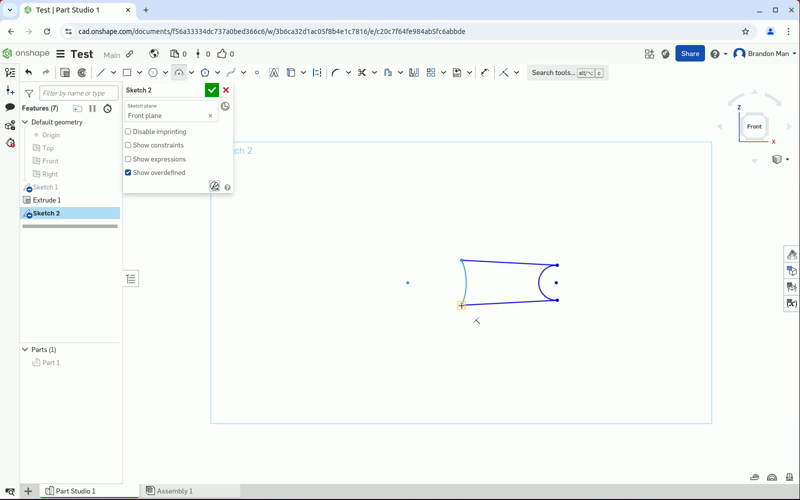
mouse_move(483, 282)
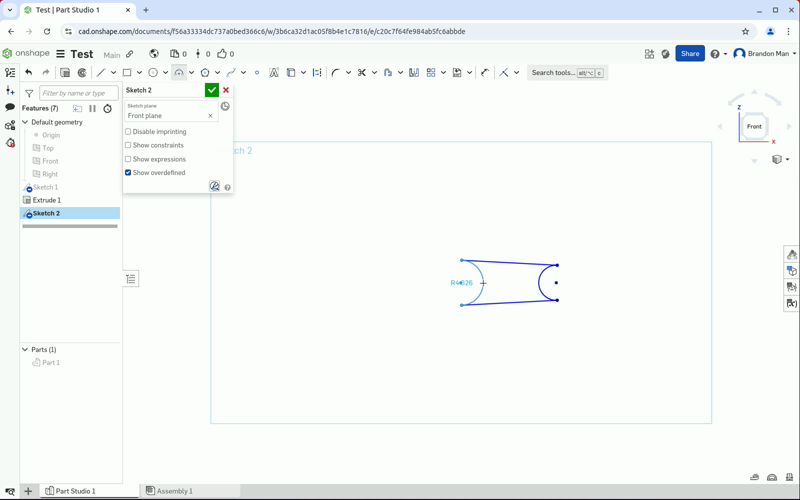
click(483, 282)
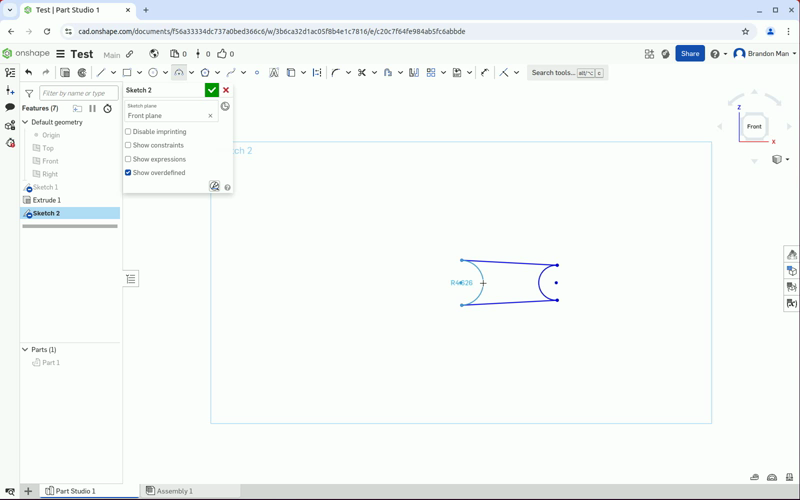
key_up(shift)
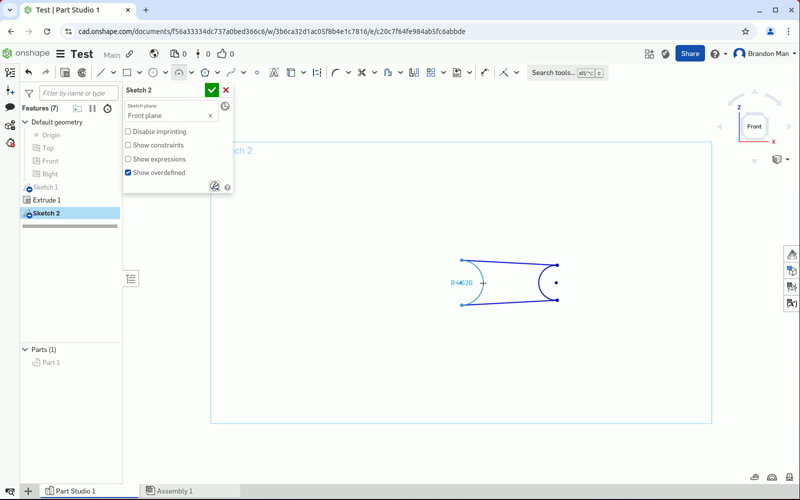
key(esc)
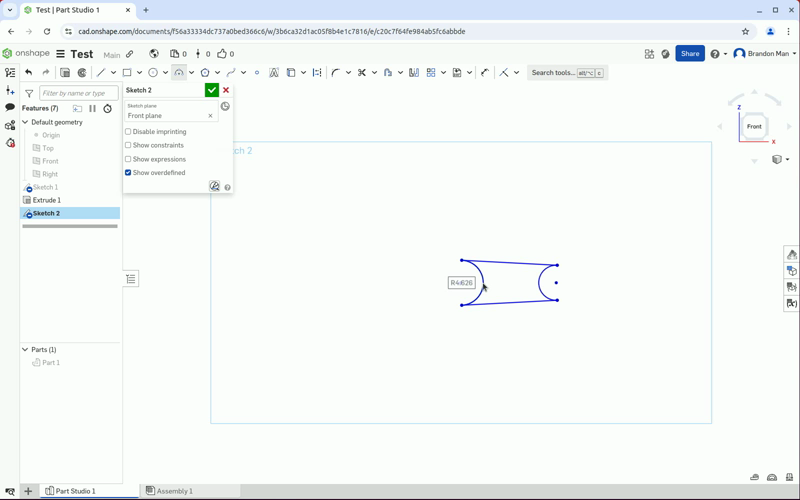
mouse_move(519, 269)
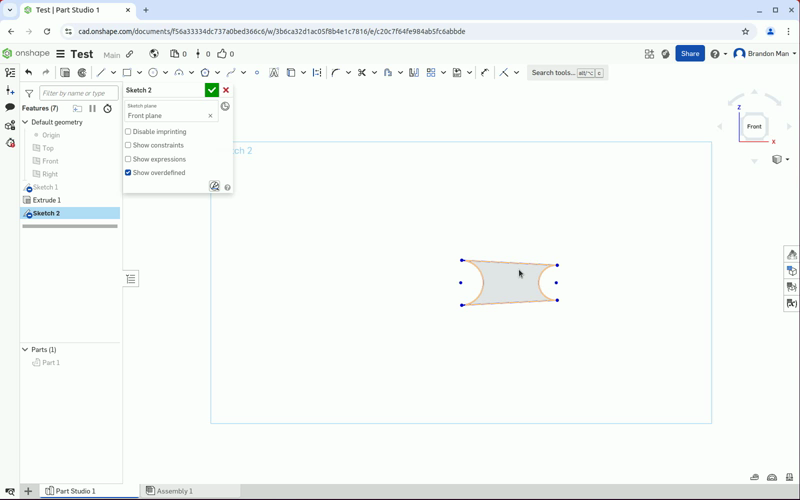
click(519, 269)
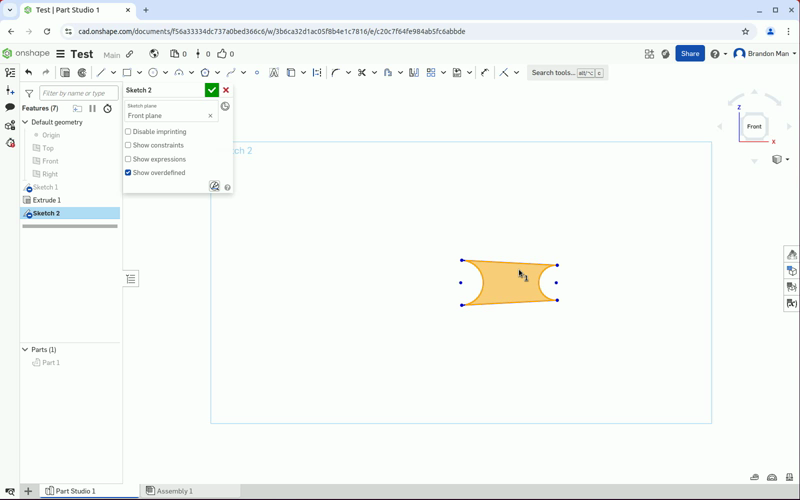
mouse_move(73, 352)
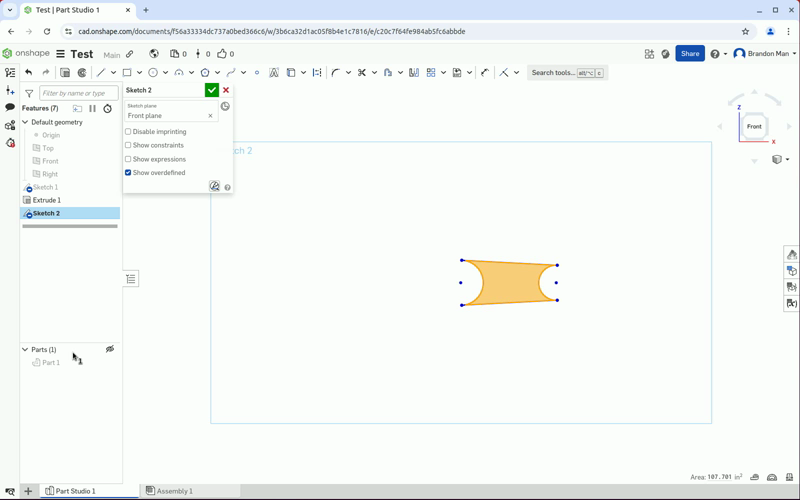
key(shift+y)
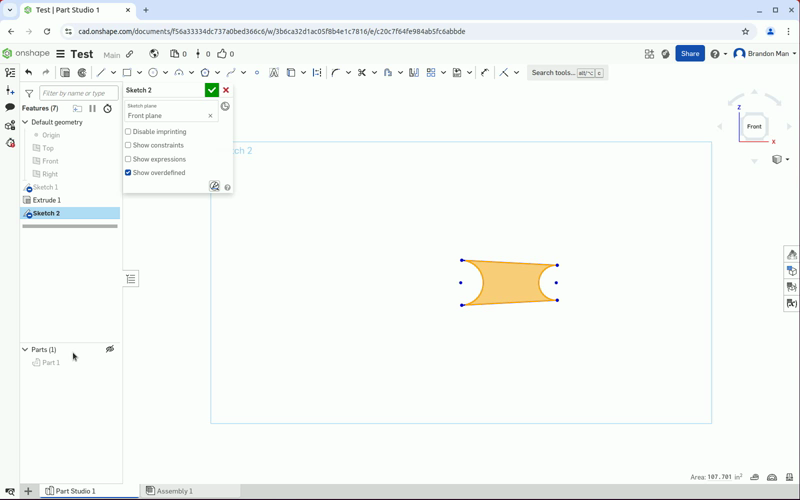
key(shift+e)
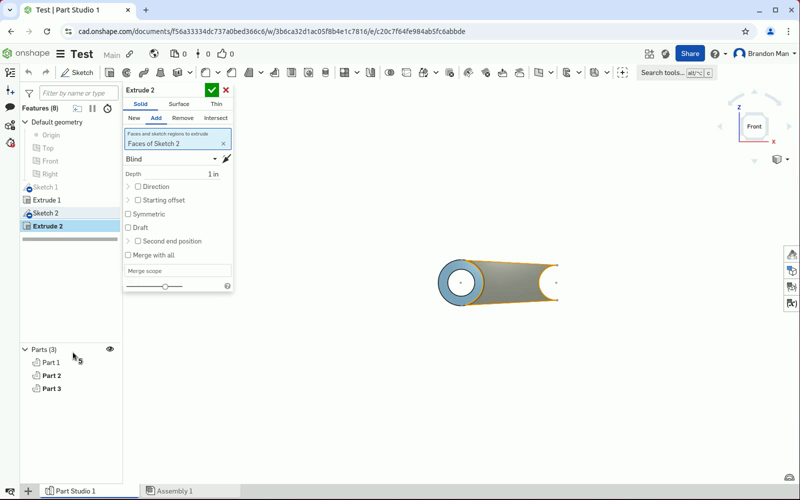
mouse_move(143, 106)
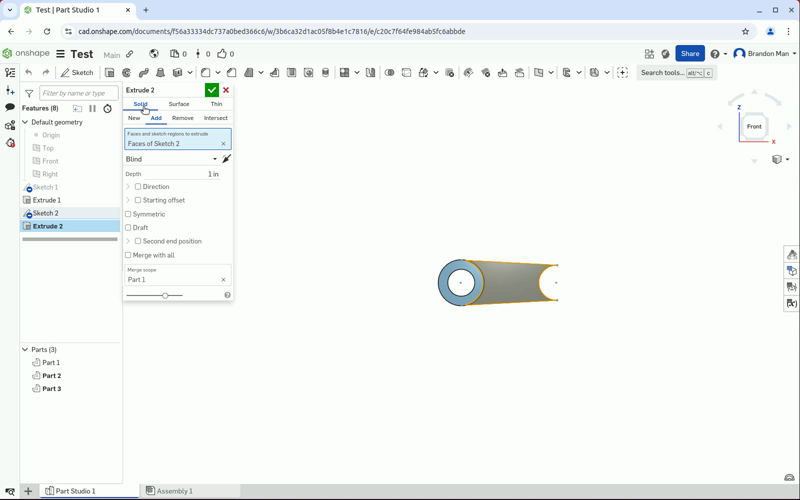
click(143, 106)
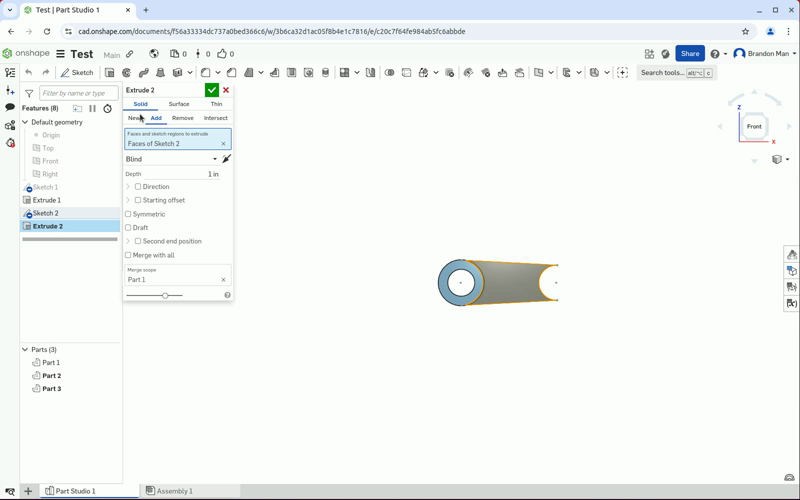
mouse_move(137, 120)
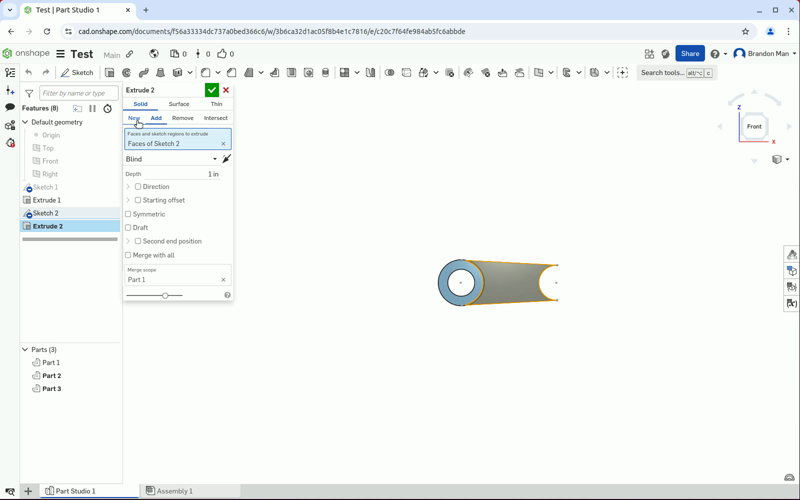
click(137, 120)
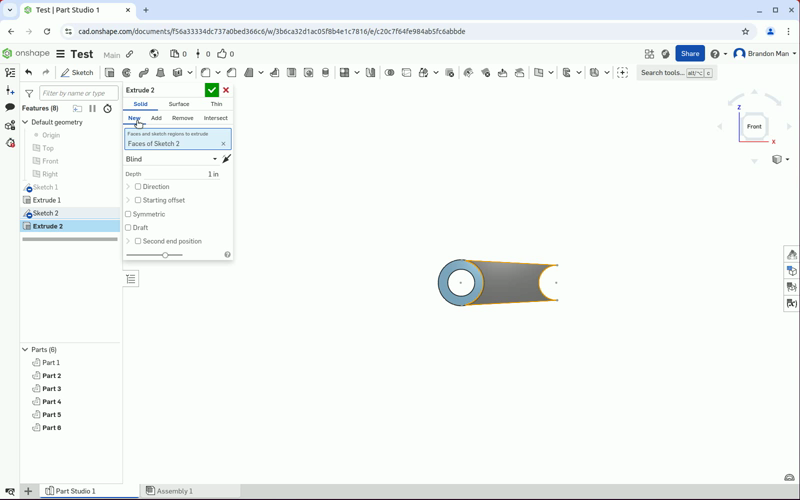
key(tab, 4)
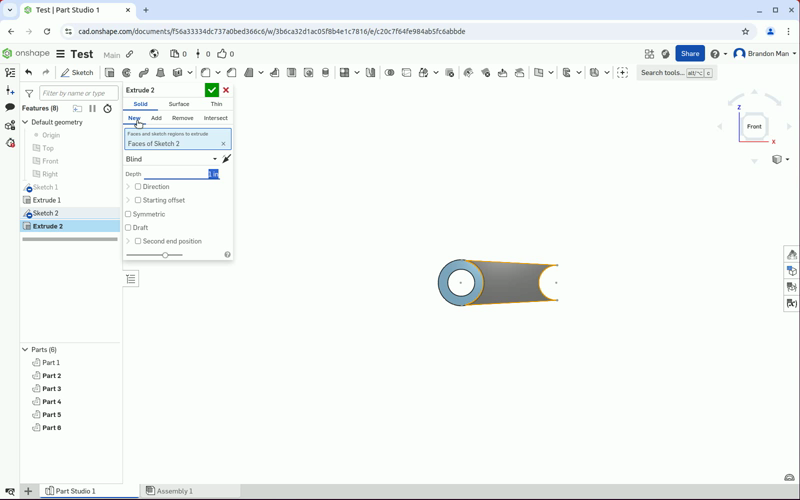
text(1.926)
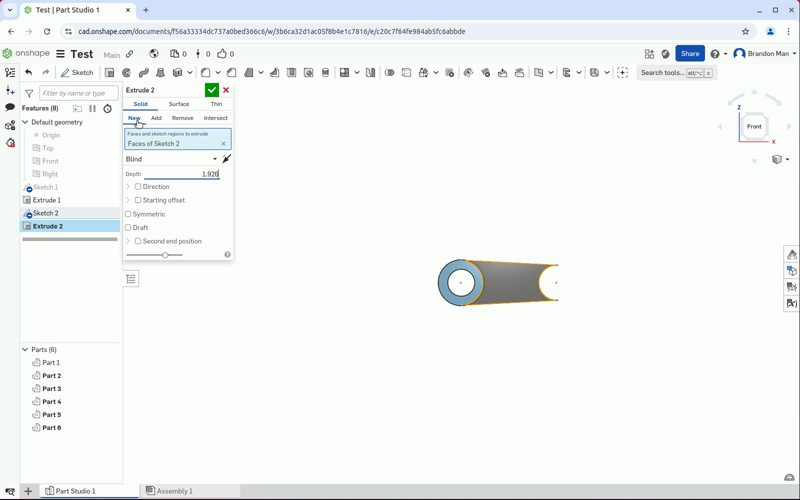
key(tab, 3)
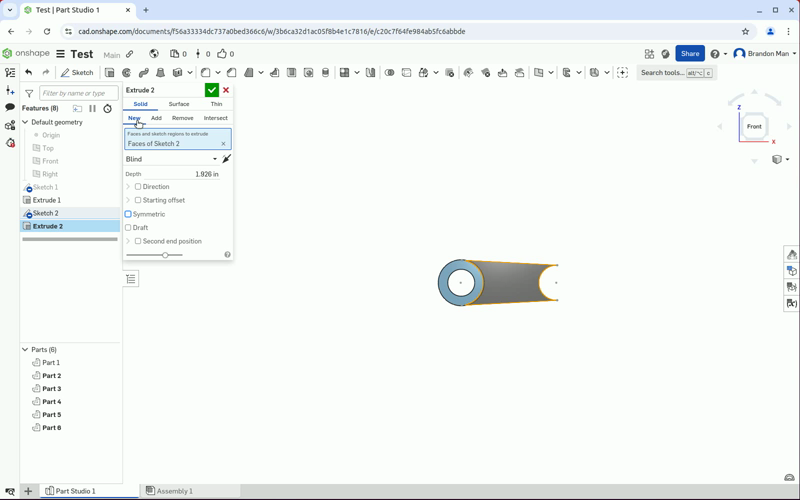
key(space)
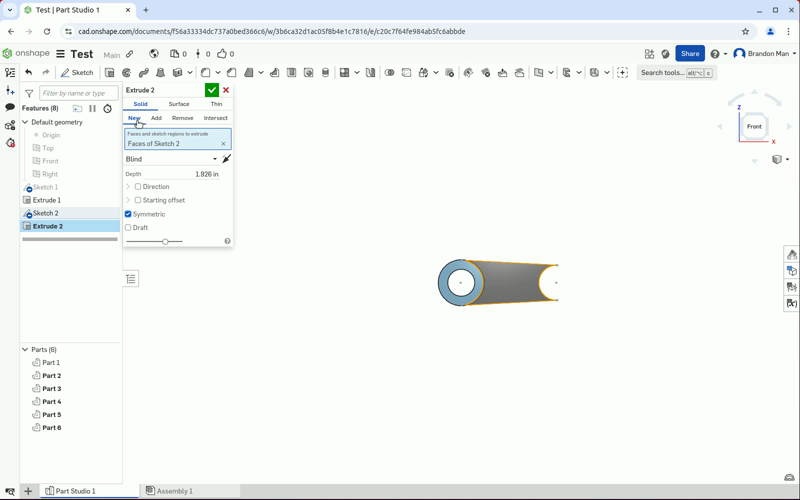
key(enter)
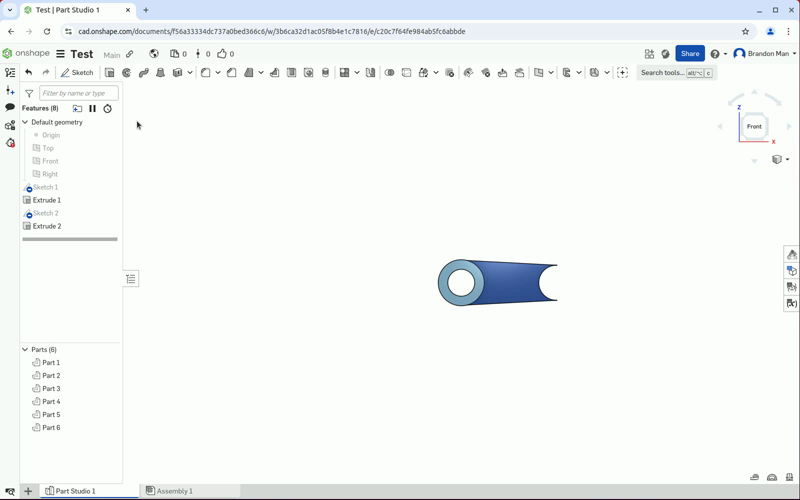
key(shift+h)
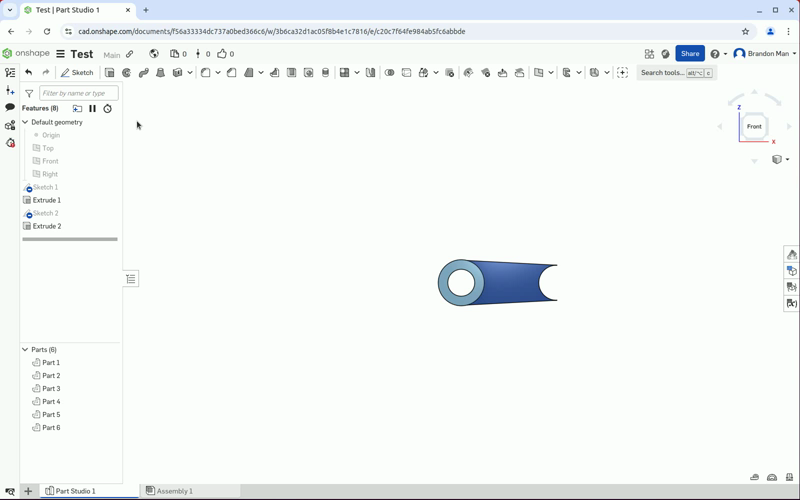
key(shift+h)
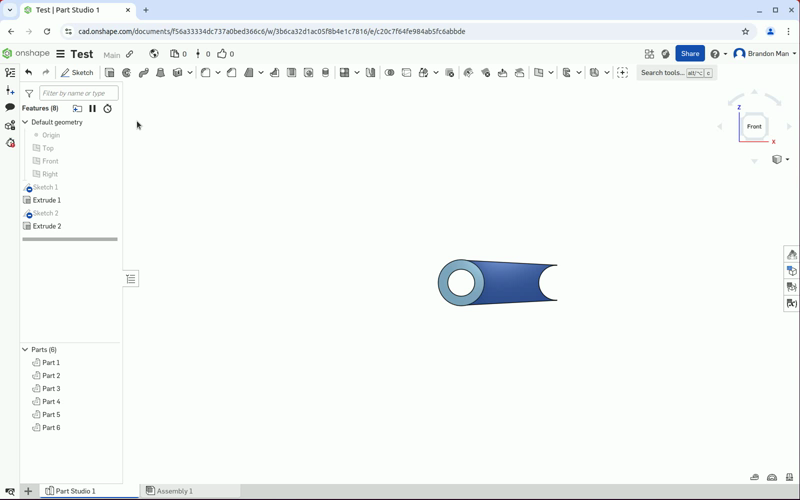
mouse_move(73, 189)
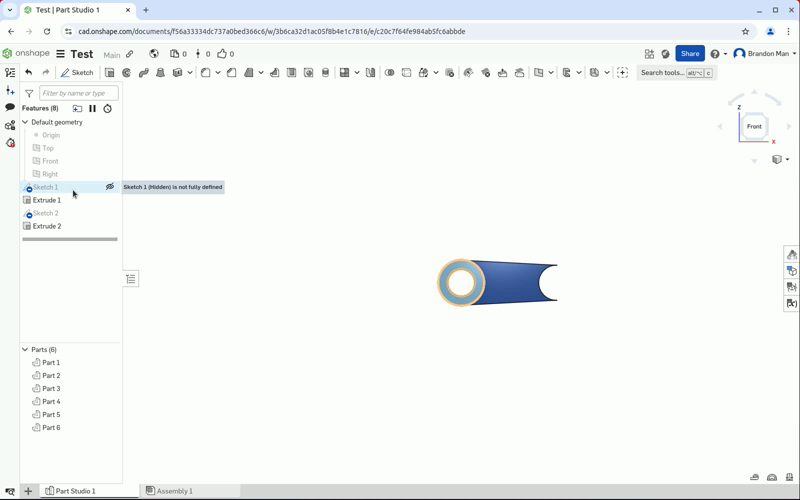
click(73, 189)
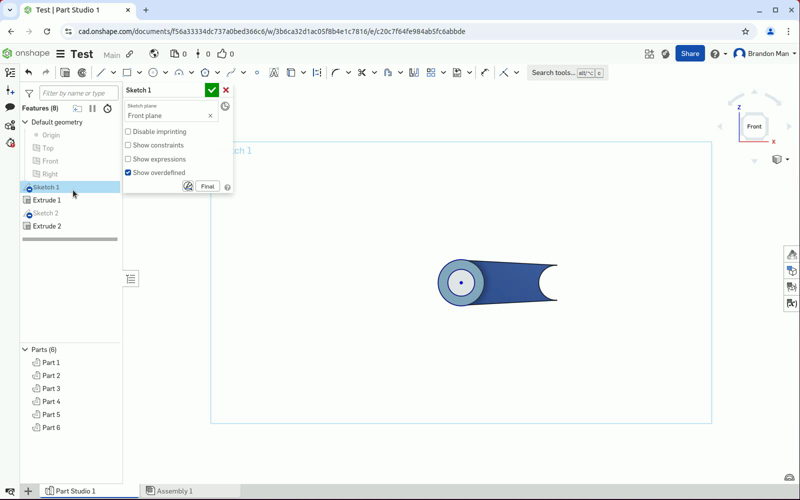
mouse_move(229, 92)
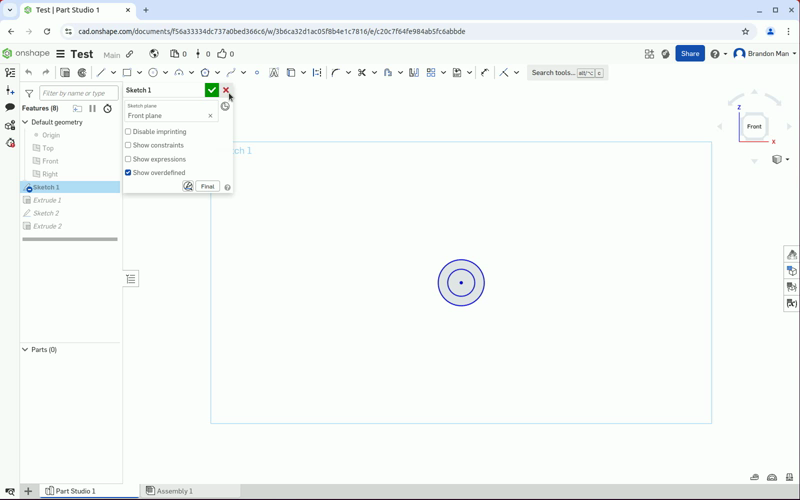
click(229, 92)
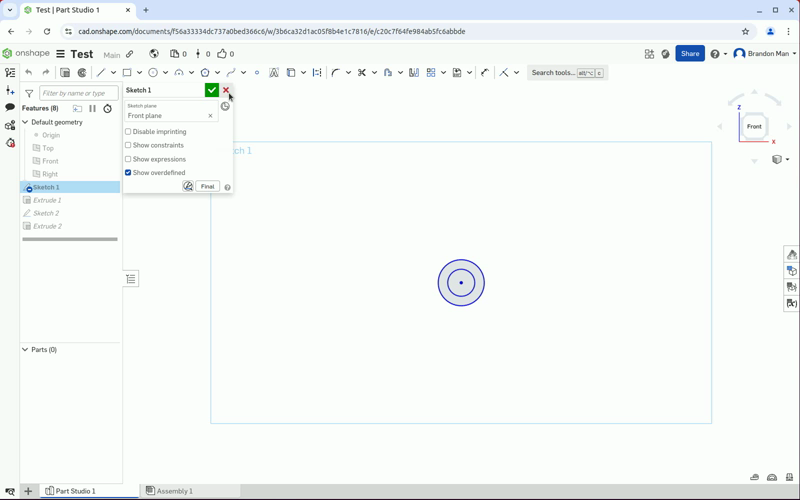
key(shift+s)
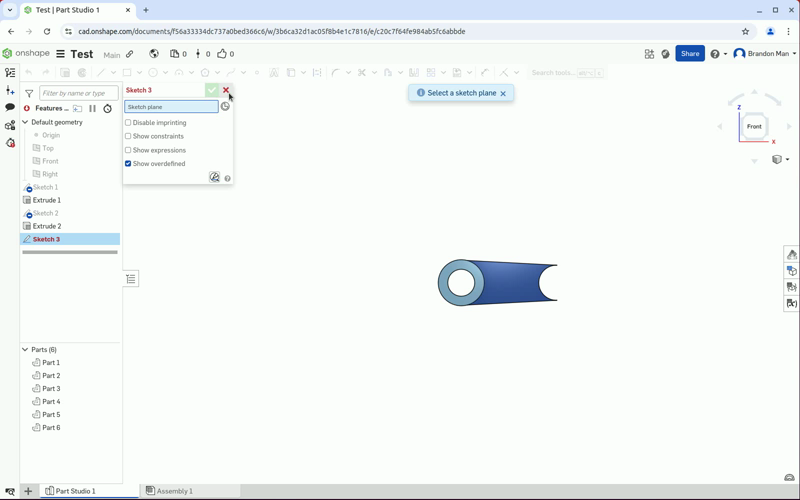
mouse_move(73, 163)
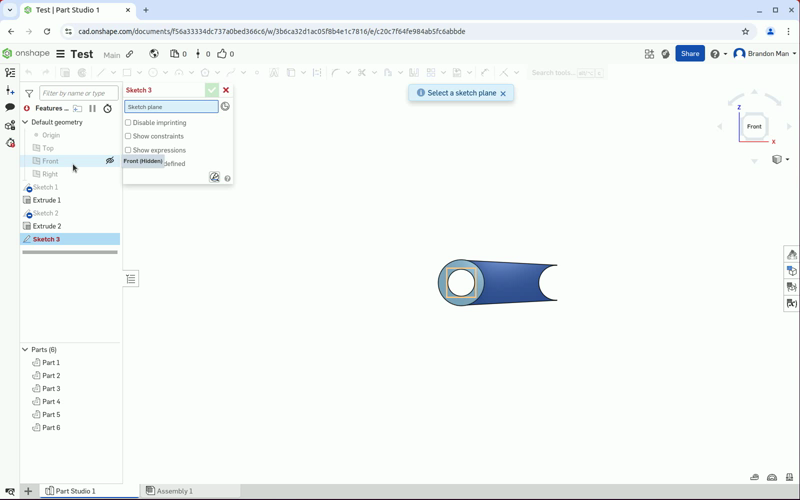
click(73, 163)
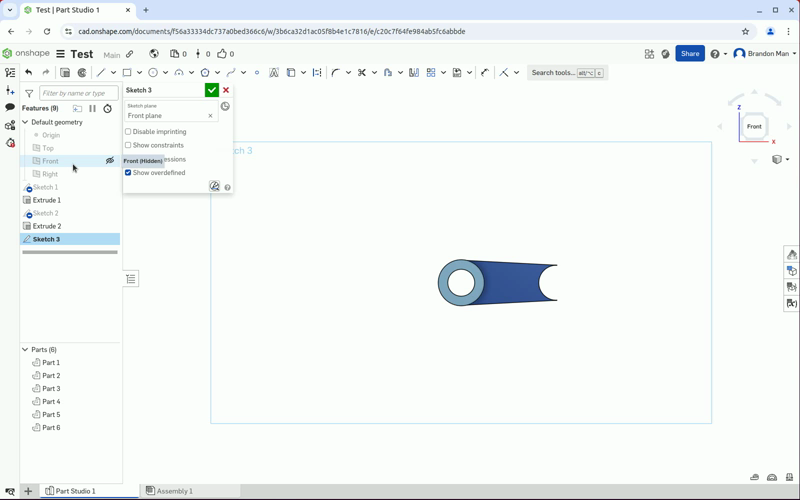
mouse_move(73, 352)
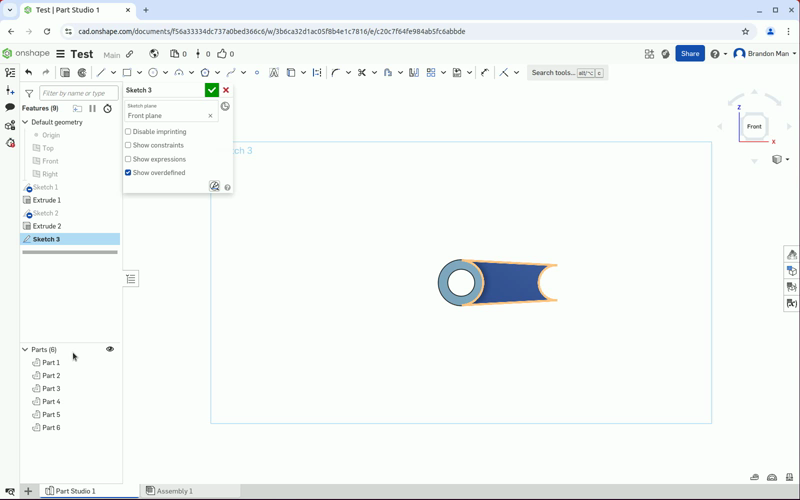
key(y)
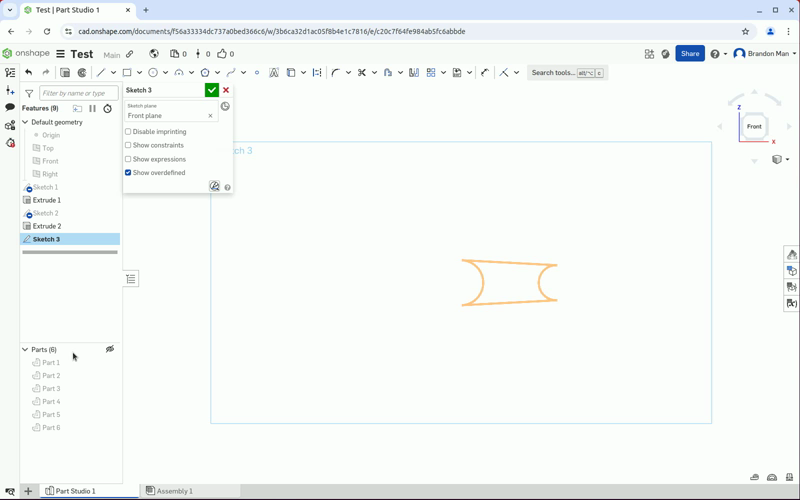
key(c)
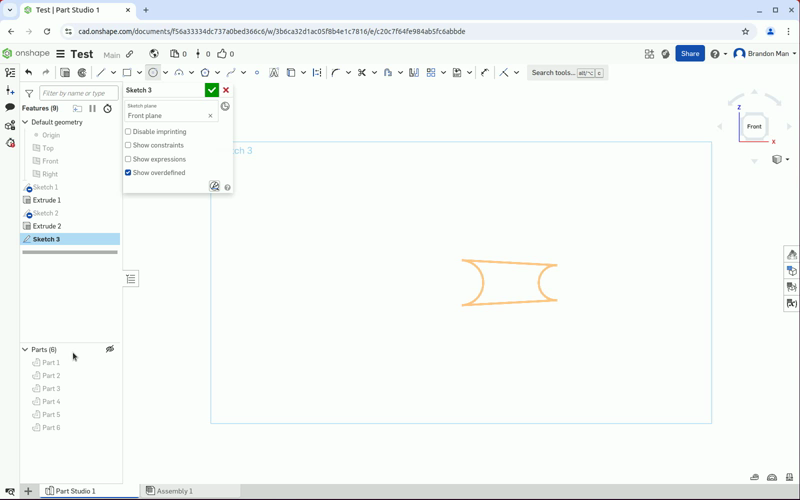
key_down(shift)
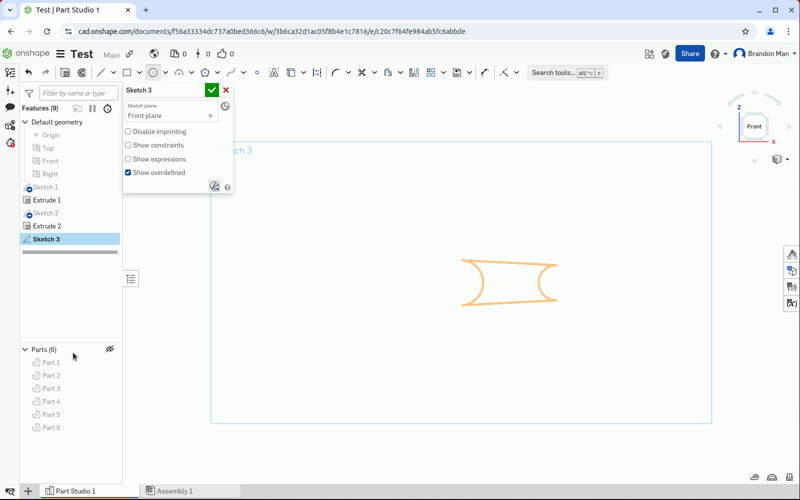
mouse_move(556, 282)
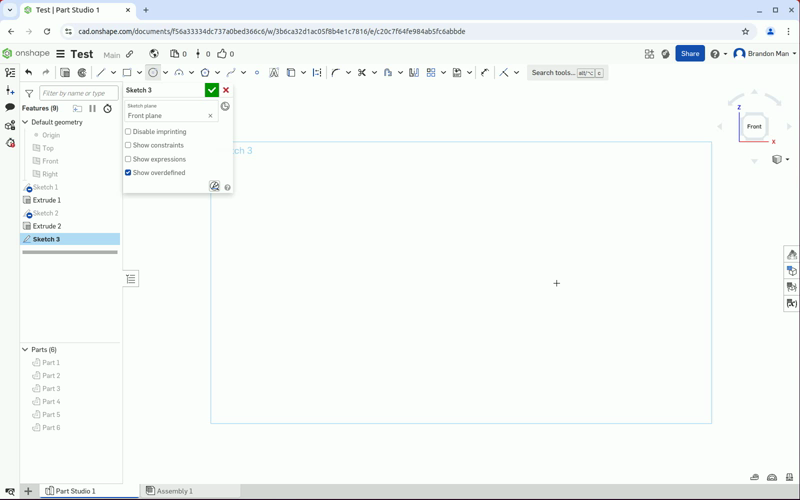
click(556, 282)
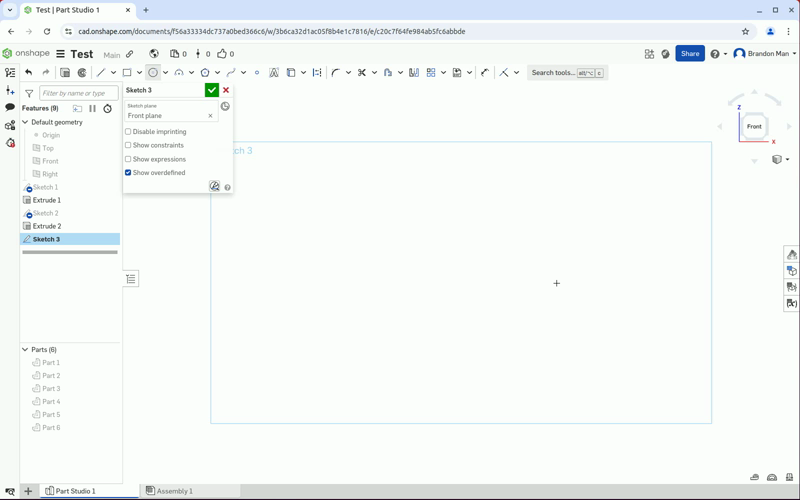
key_up(shift)
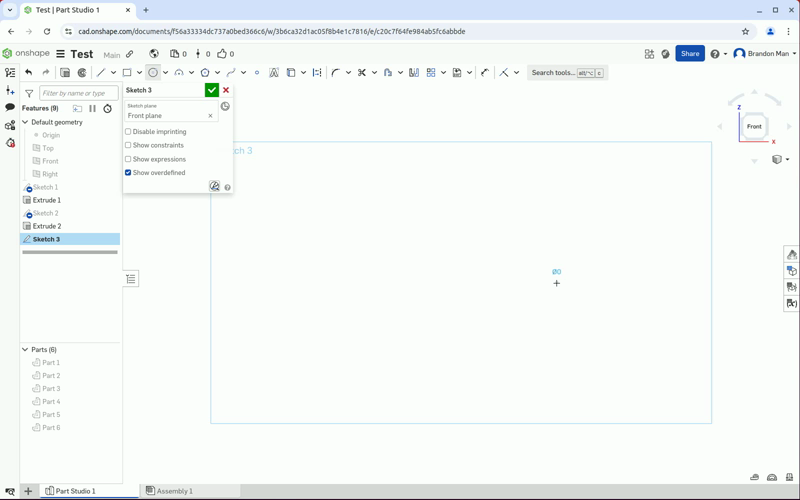
mouse_move(574, 282)
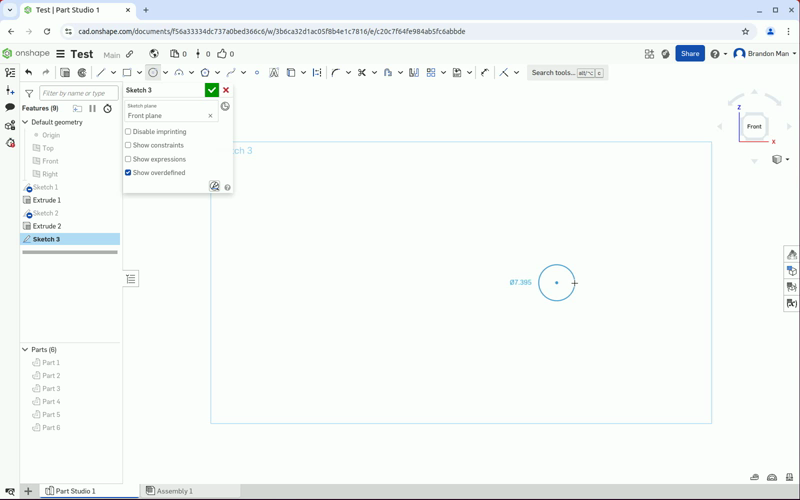
click(574, 282)
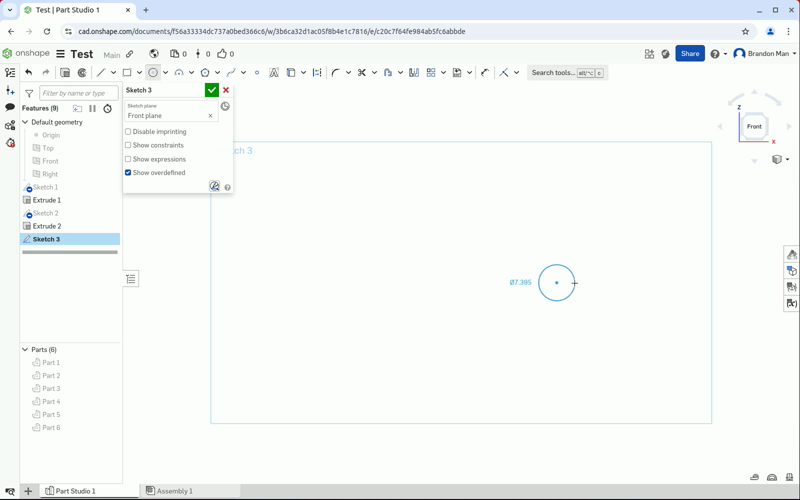
key(esc)
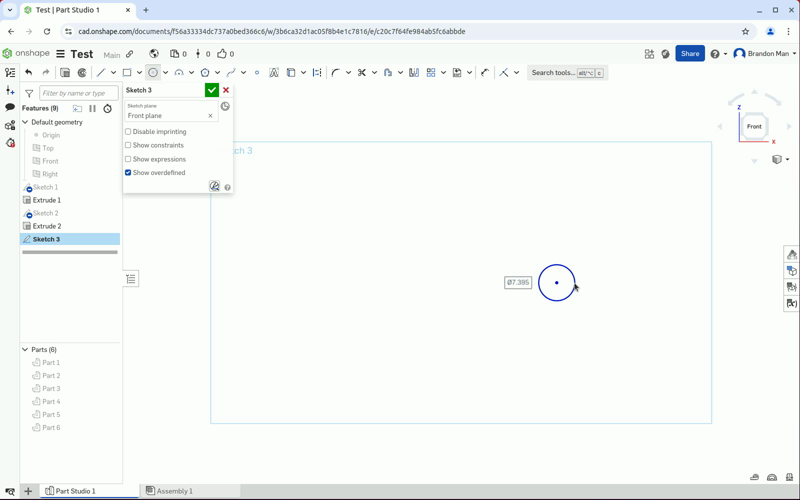
key(c)
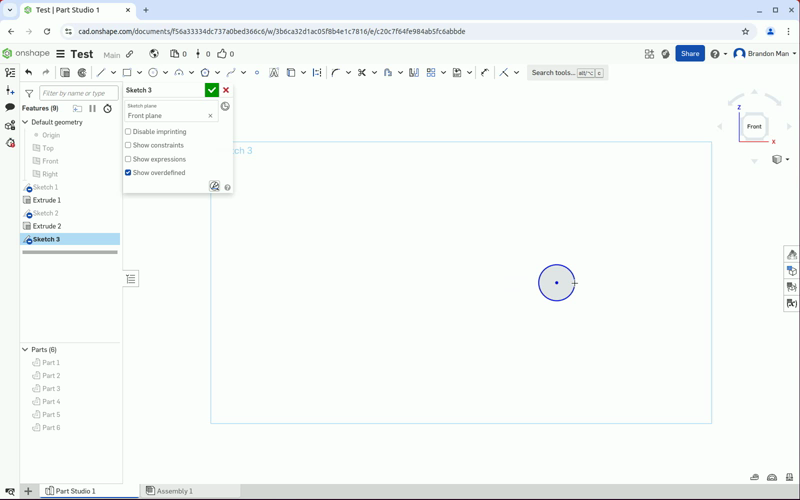
key_down(shift)
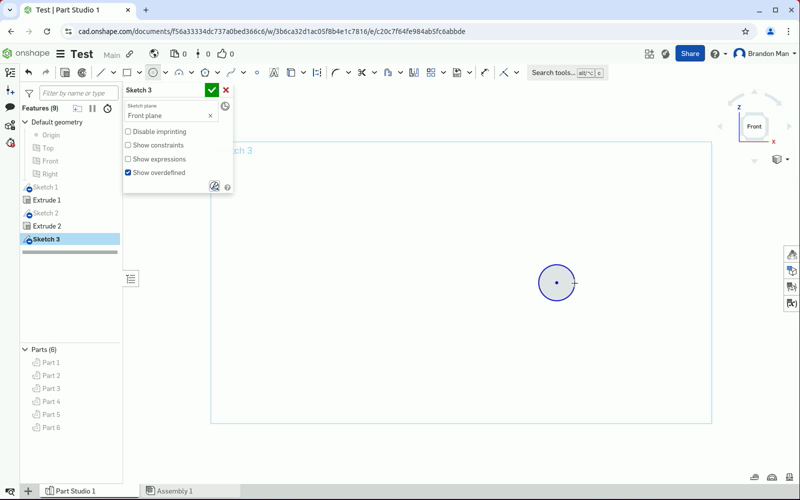
mouse_move(556, 282)
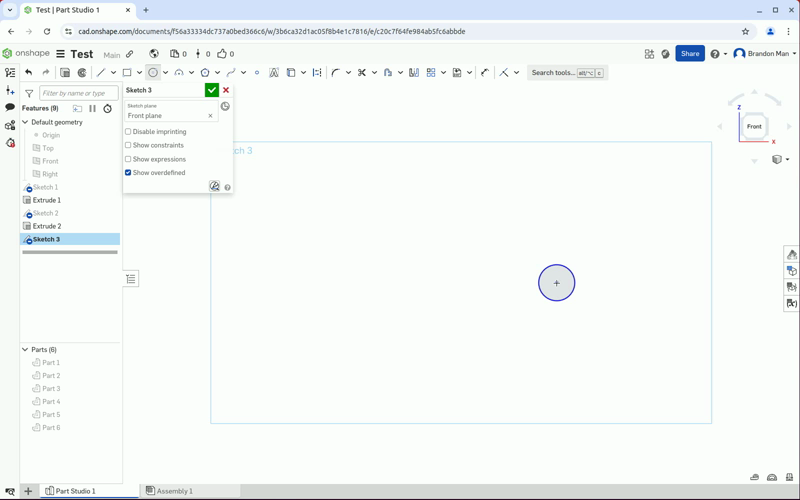
click(556, 282)
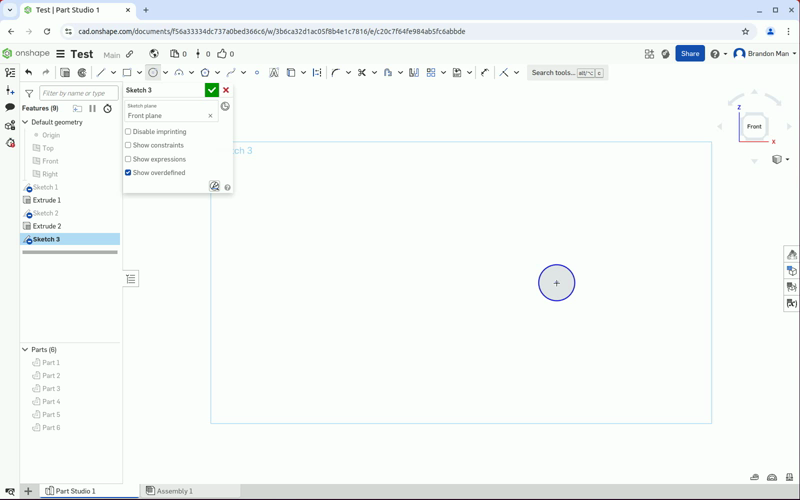
key_up(shift)
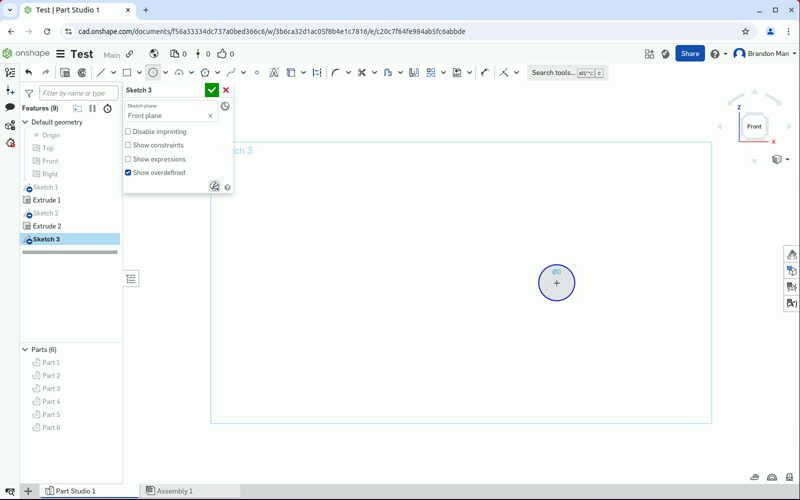
mouse_move(566, 282)
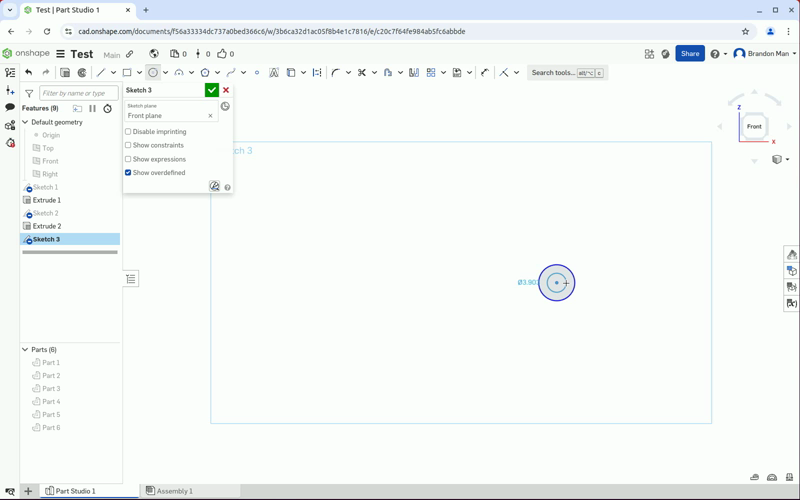
click(566, 282)
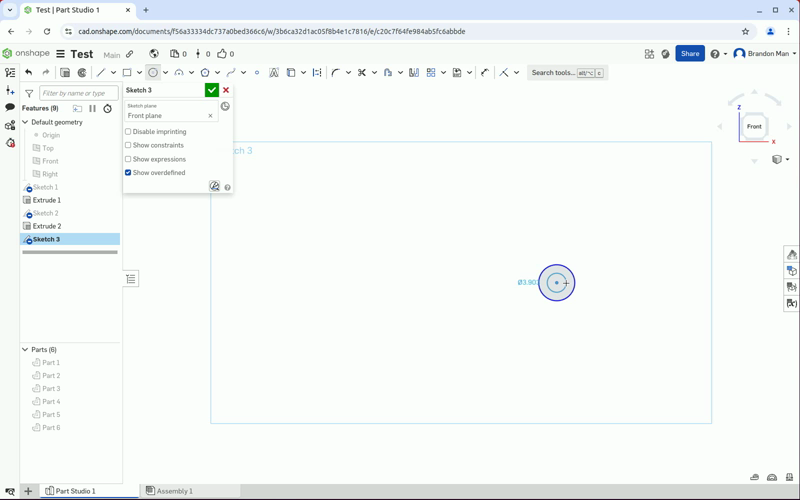
key(esc)
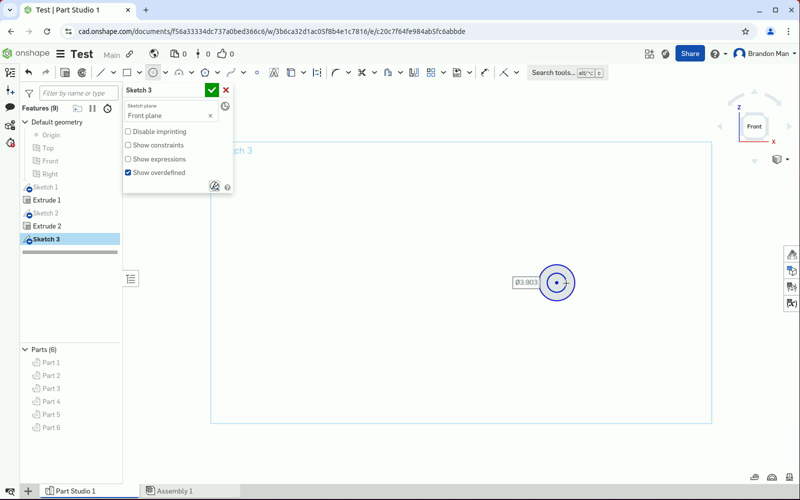
mouse_move(566, 269)
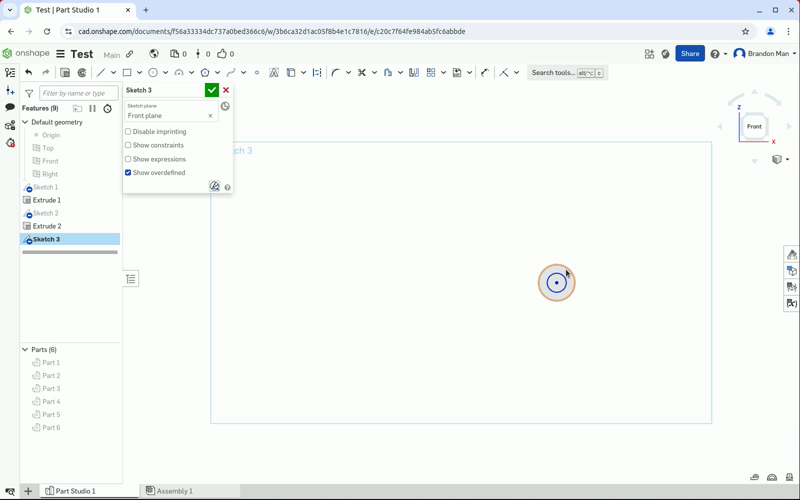
scroll(6)
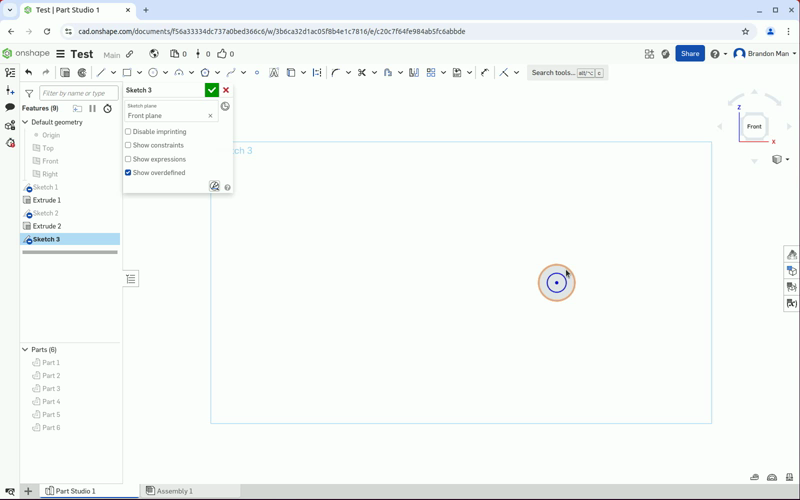
scroll(6)
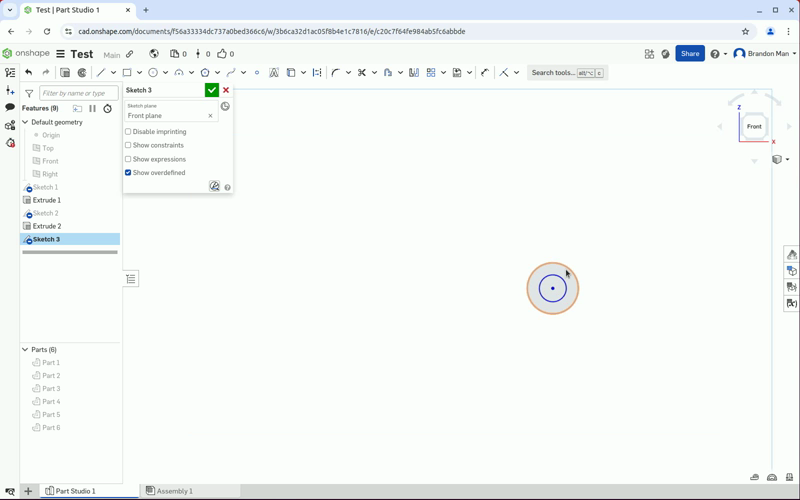
scroll(6)
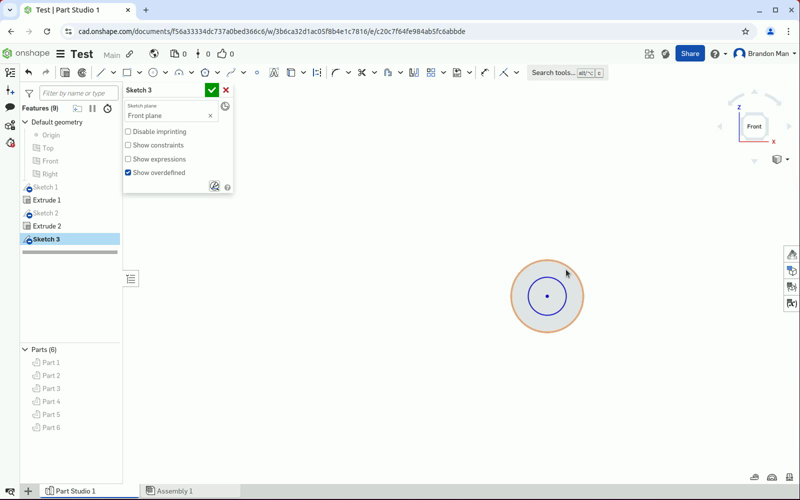
scroll(6)
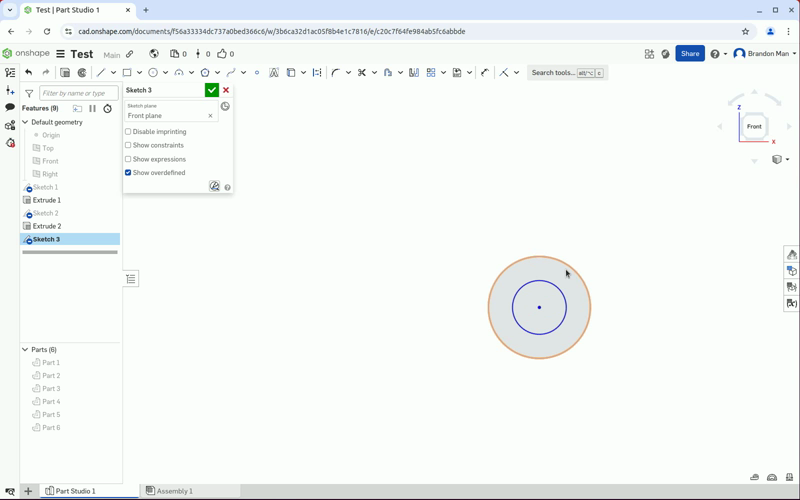
scroll(6)
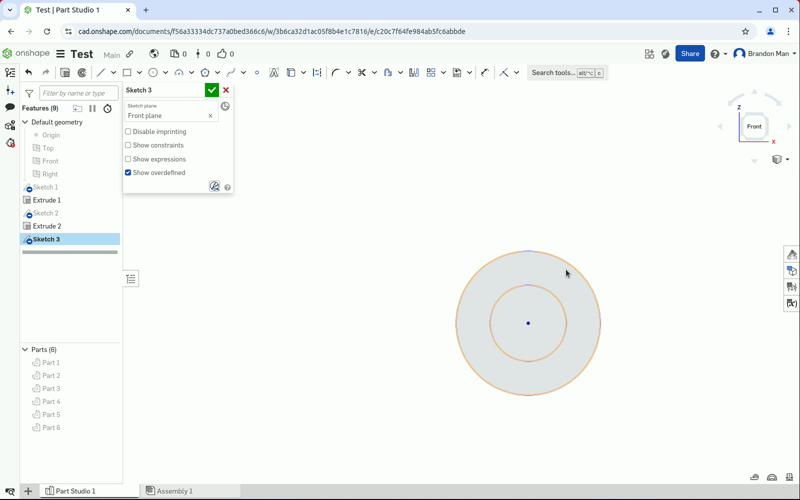
scroll(6)
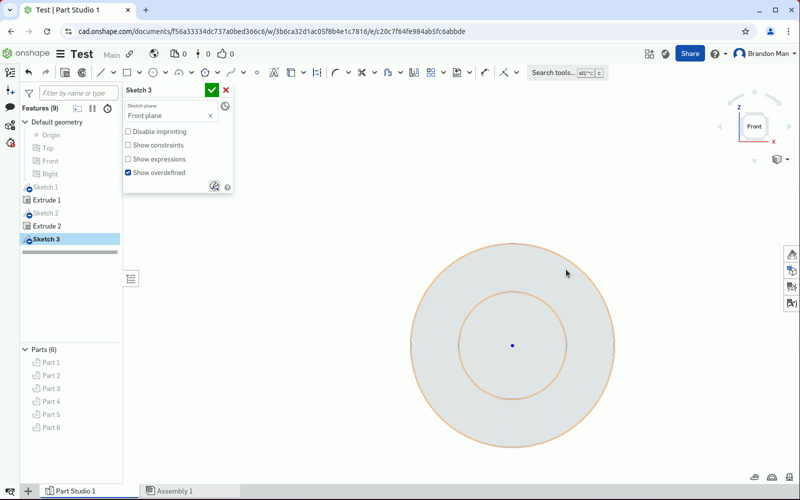
scroll(6)
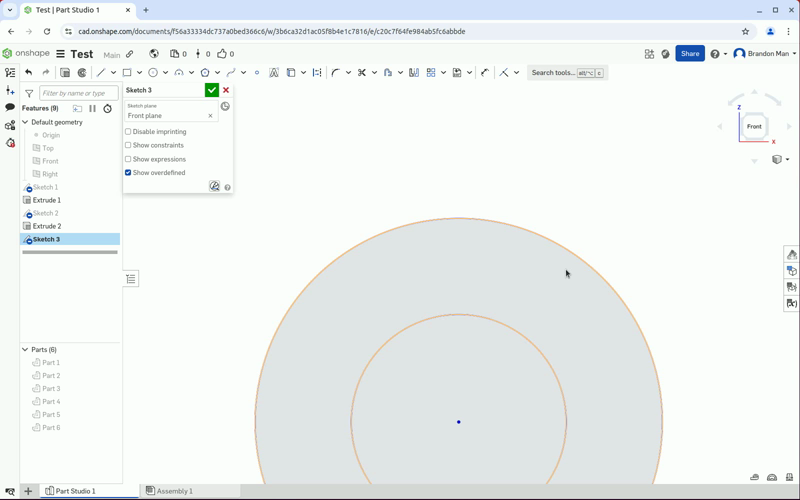
click(566, 269)
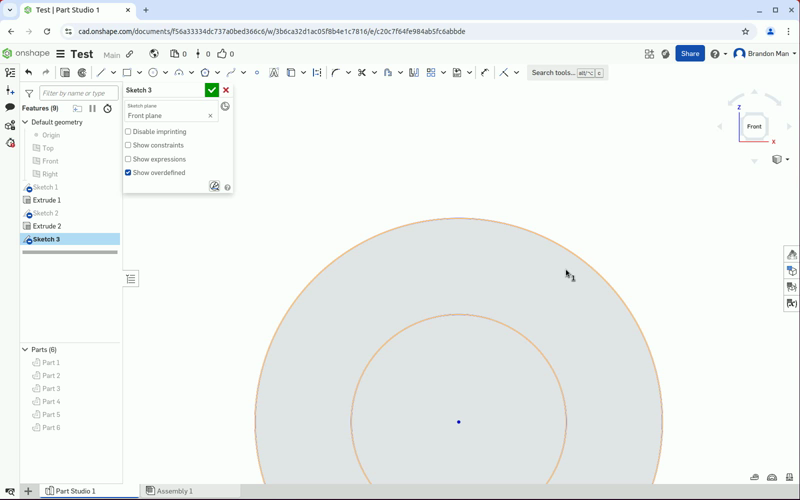
scroll(-6)
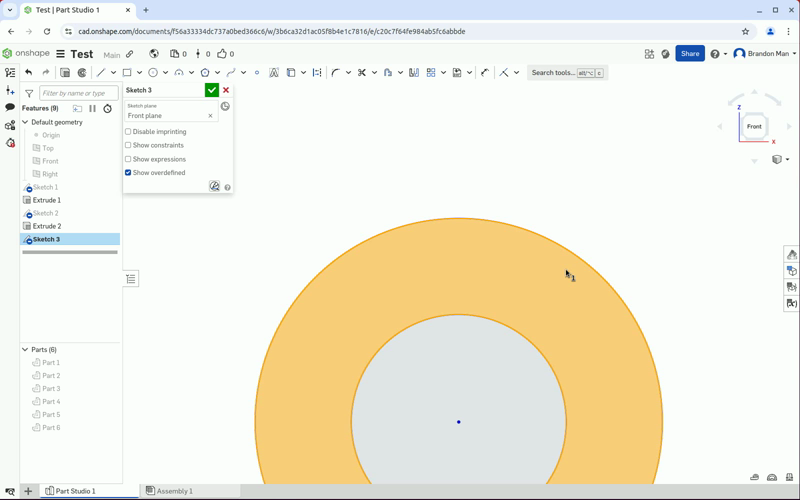
scroll(-6)
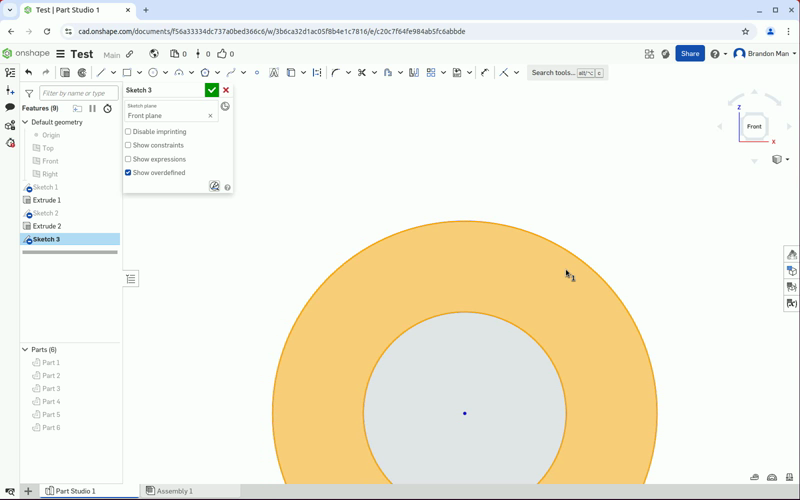
scroll(-6)
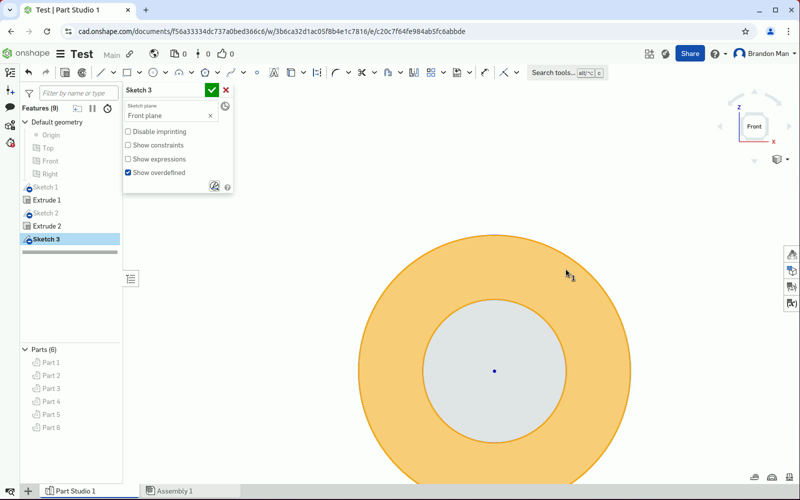
scroll(-6)
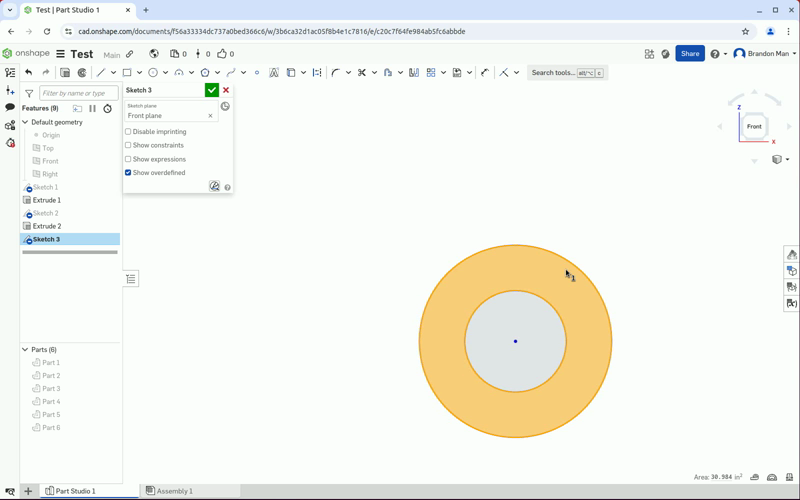
scroll(-6)
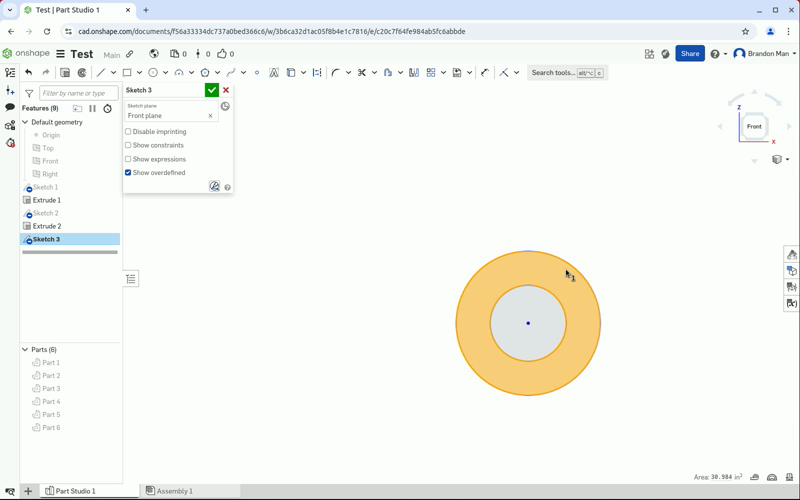
scroll(-6)
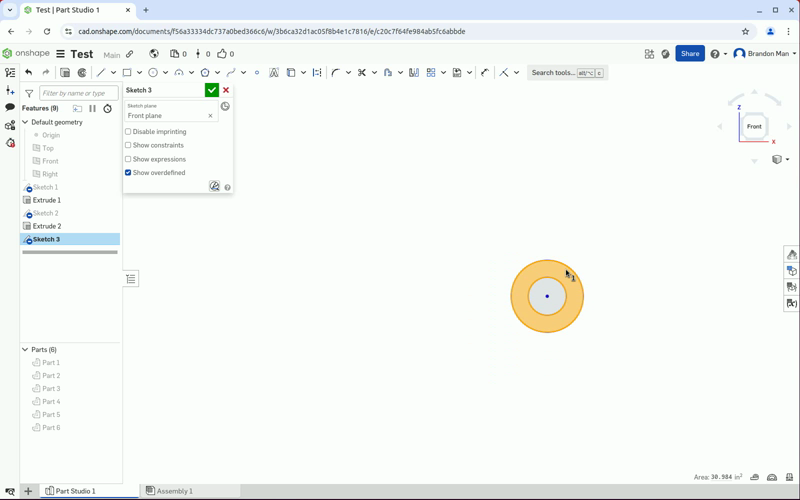
scroll(-6)
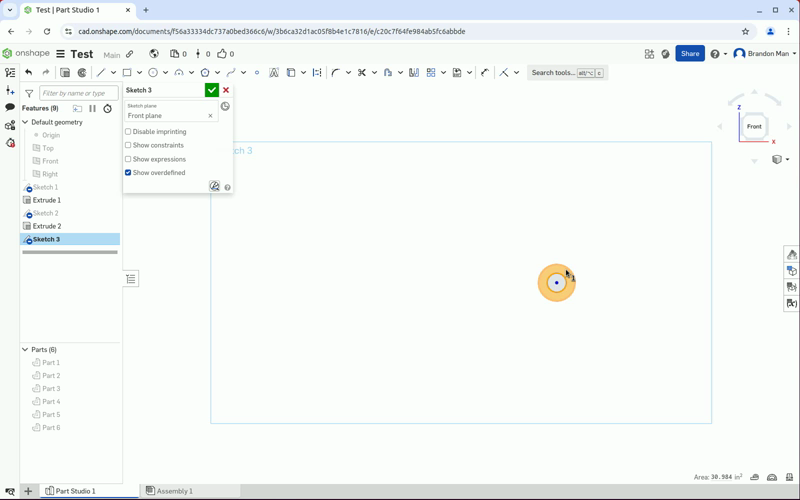
mouse_move(73, 352)
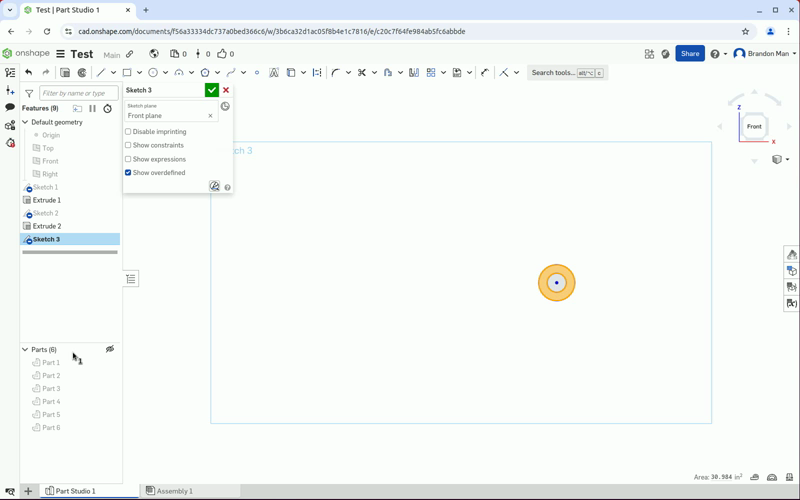
key(shift+y)
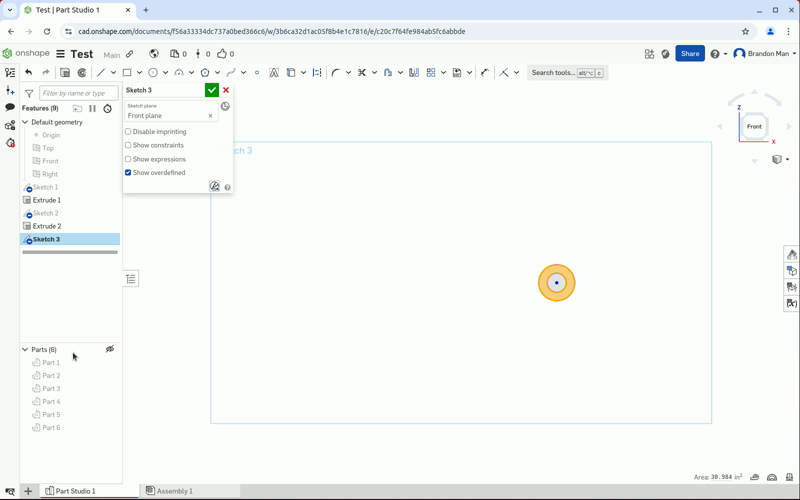
key(shift+e)
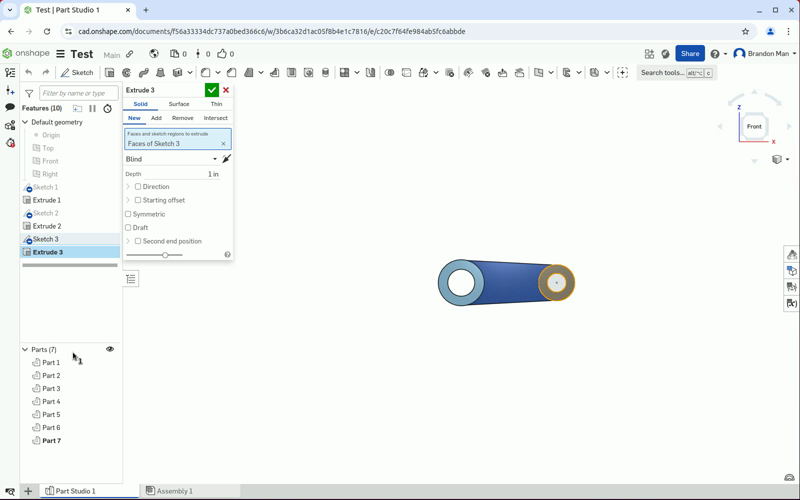
mouse_move(143, 106)
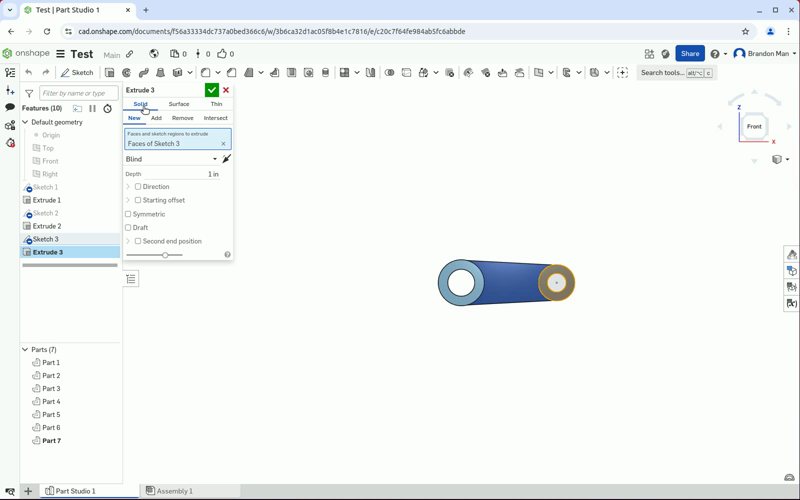
click(143, 106)
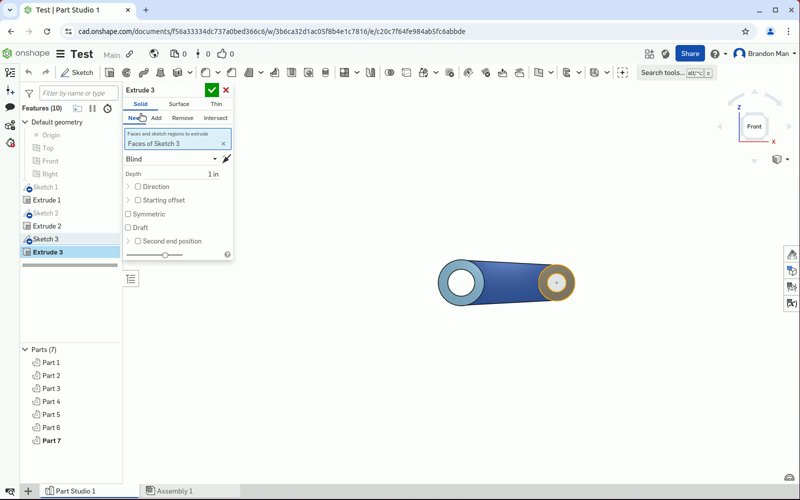
mouse_move(137, 120)
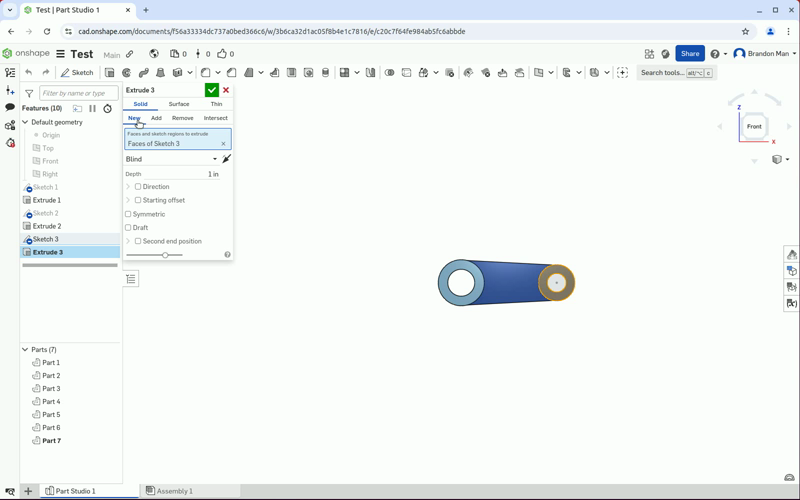
click(137, 120)
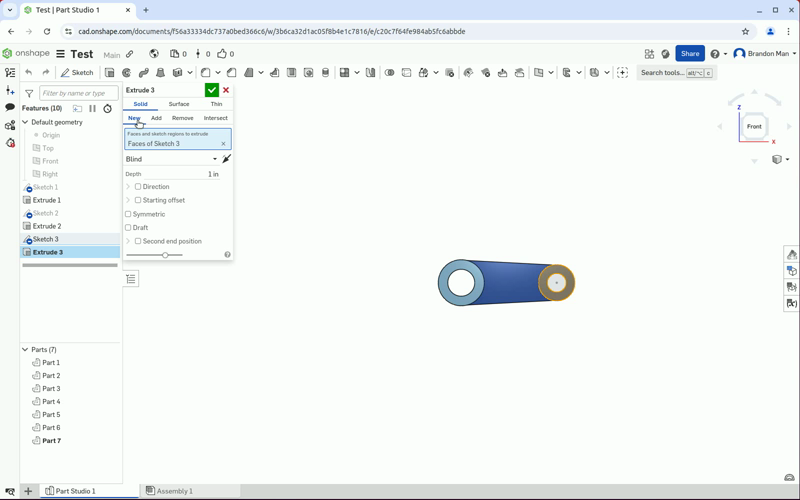
key(tab, 4)
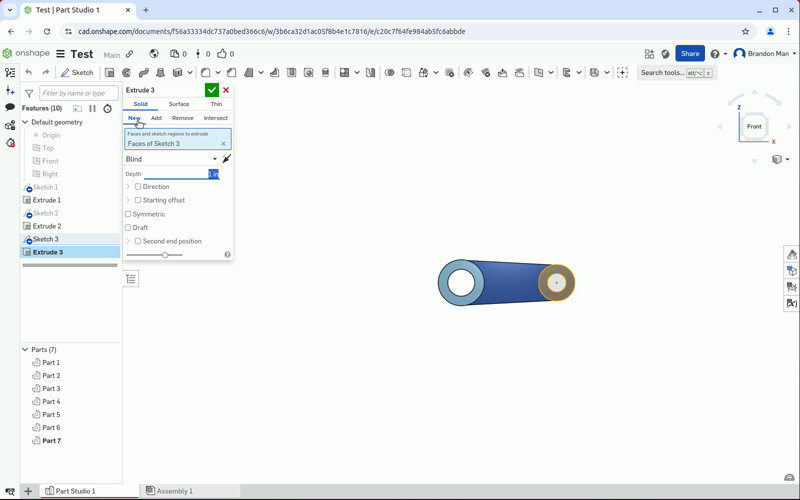
text(3.37)
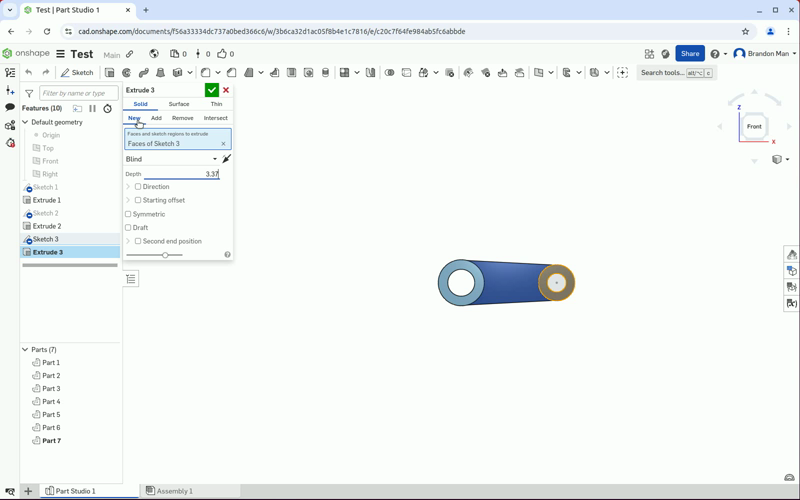
key(tab, 3)
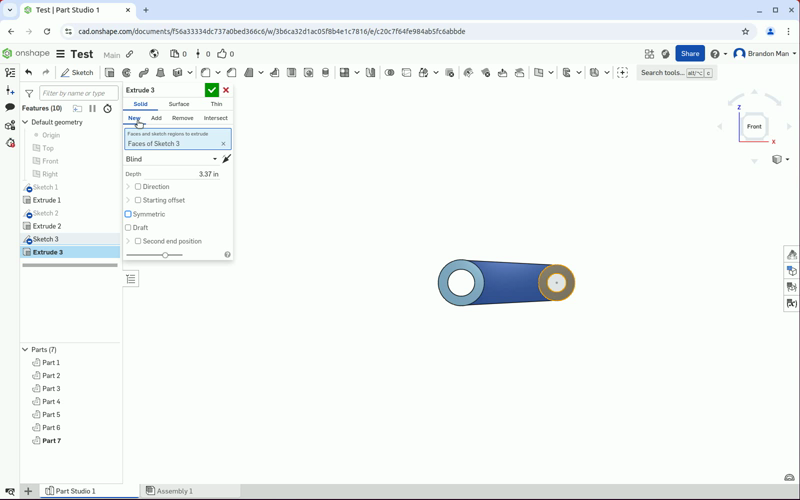
key(space)
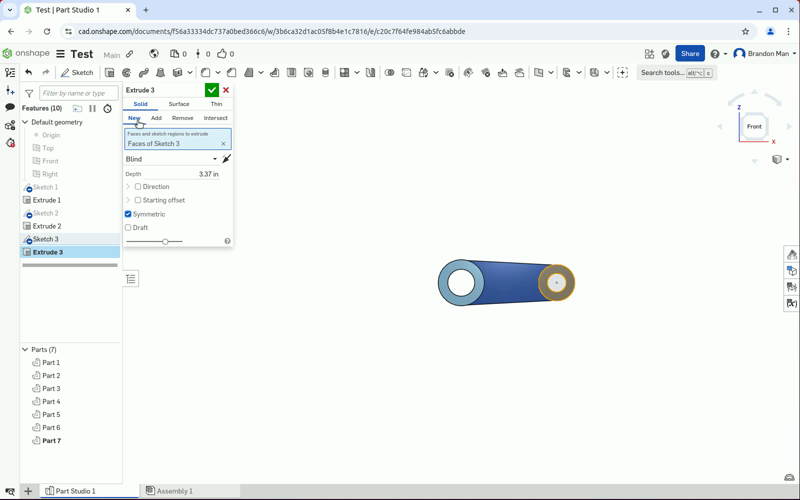
key(enter)
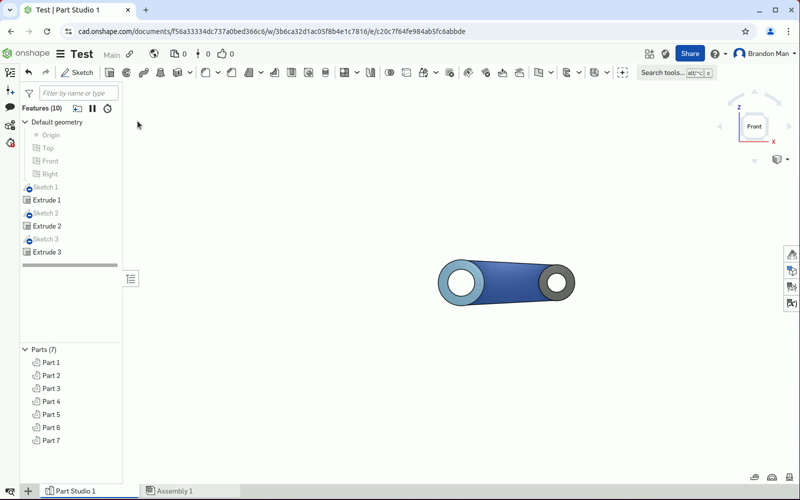
key(shift+h)
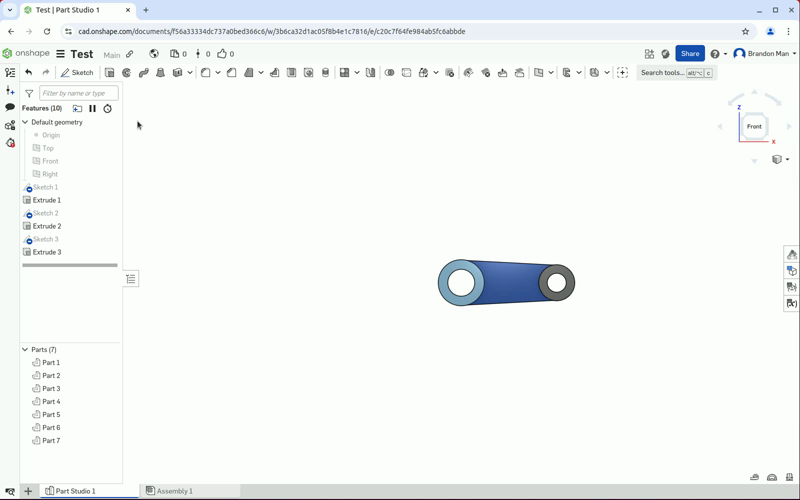
key(shift+h)
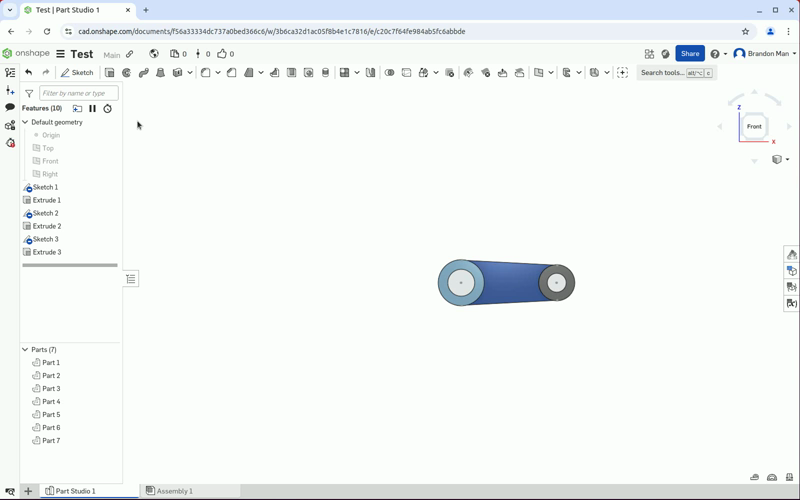
key(shift+7)
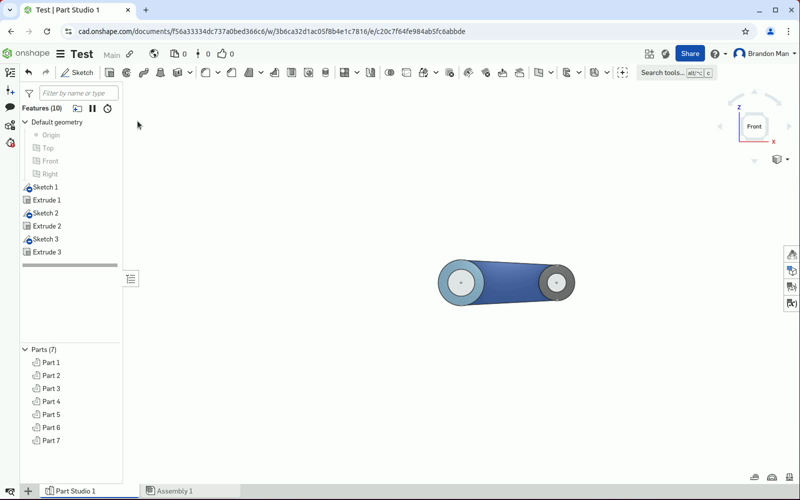
key(left, 2)
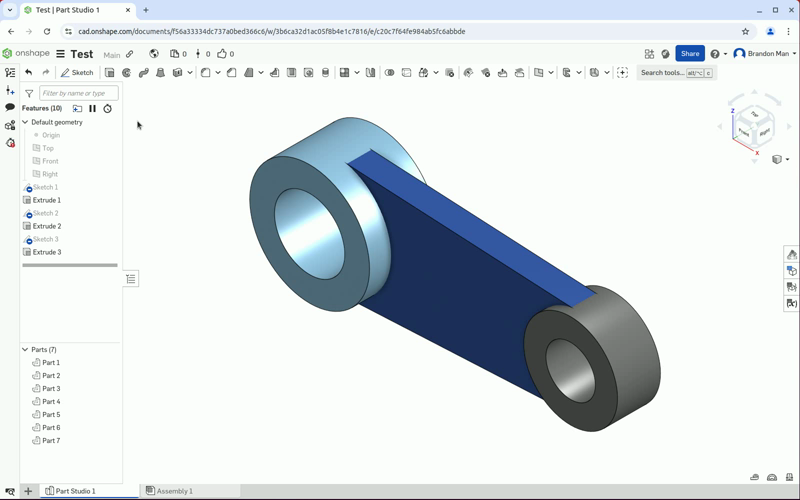
key(down, 2)
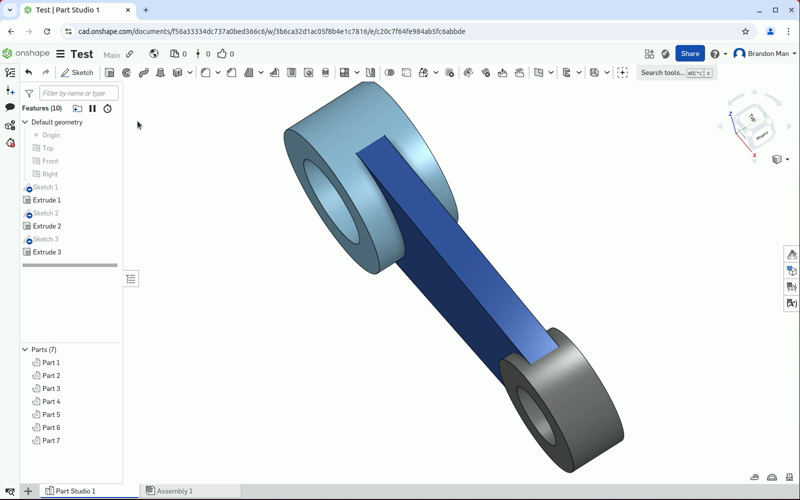
key(up, 2)
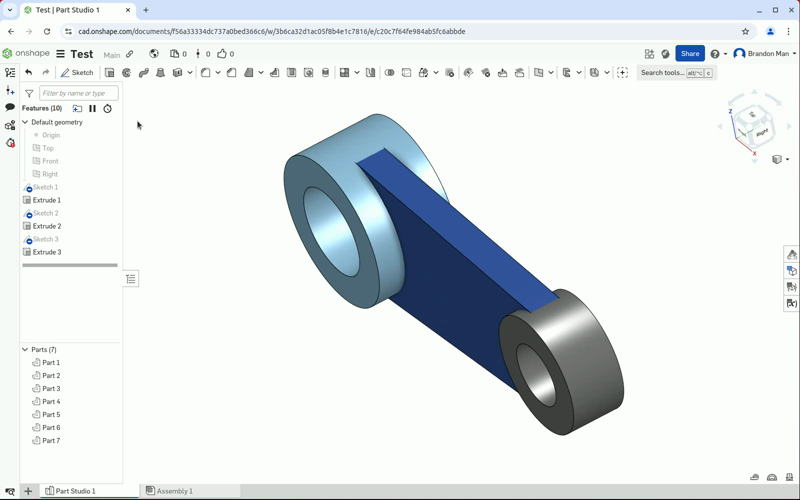
key(right, 2)
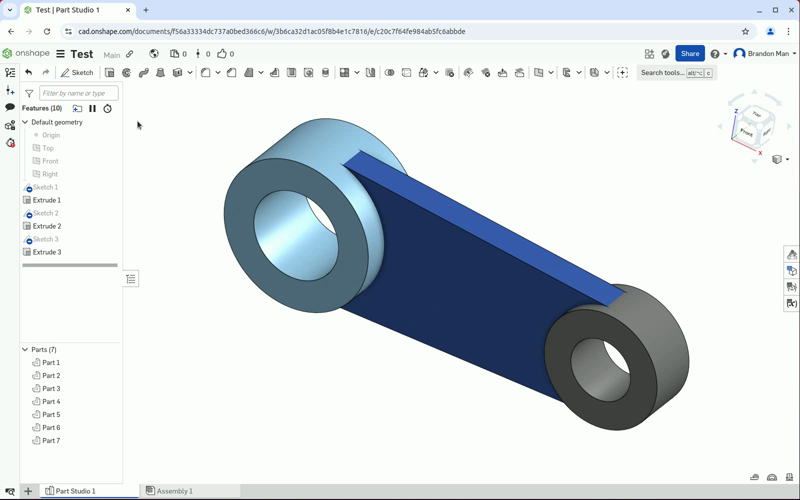
mouse_move(73, 189)
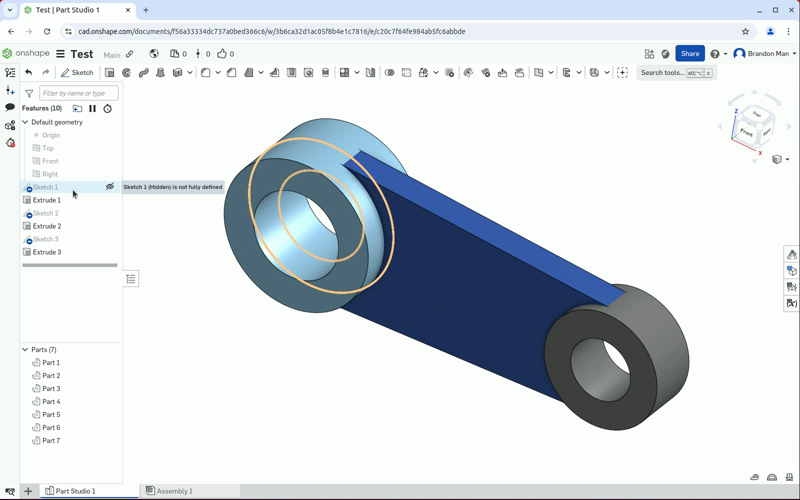
click(73, 189)